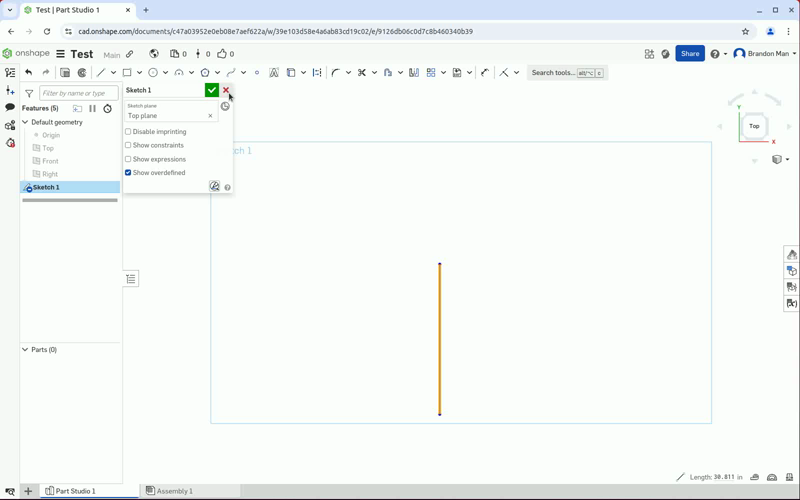
key(shift+h)
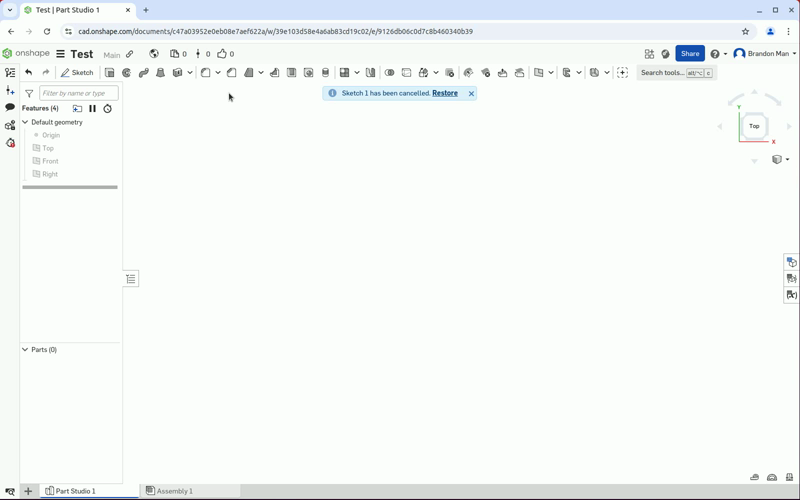
mouse_move(73, 352)
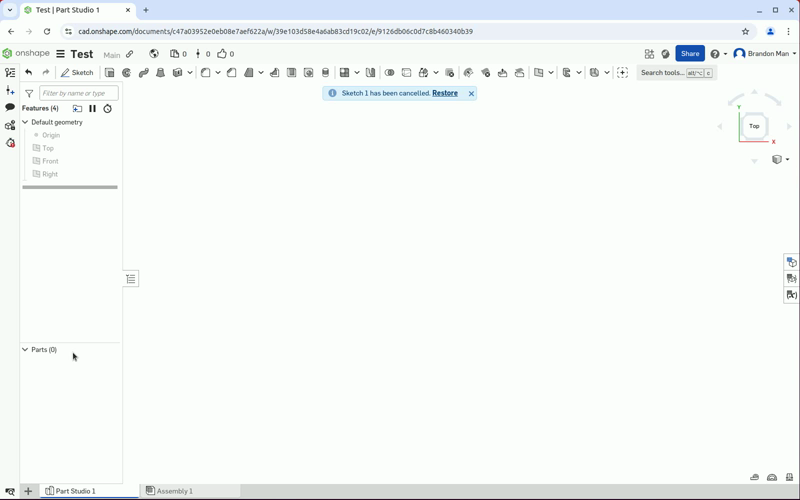
key(y)
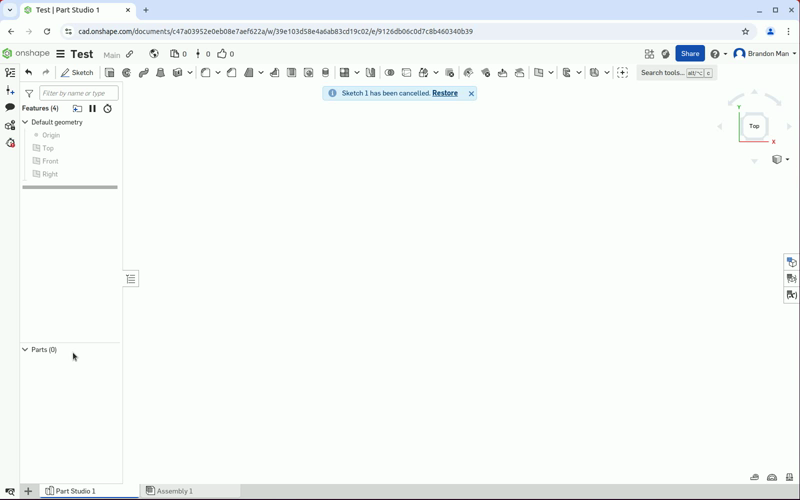
key(shift+p)
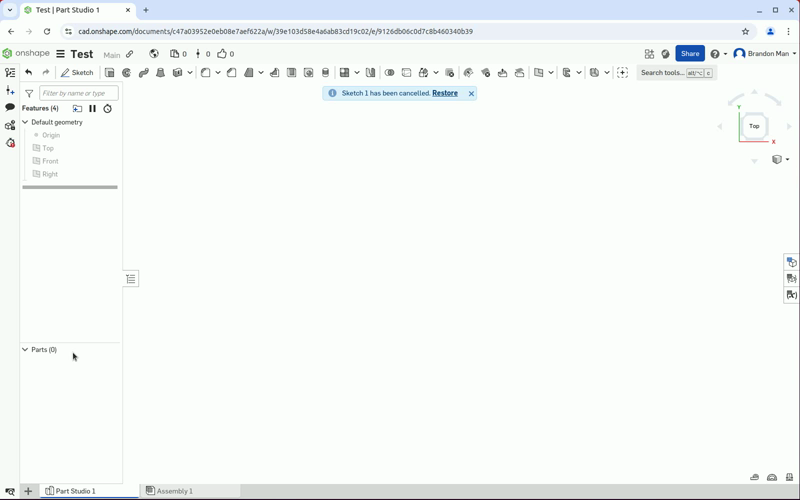
key(space)
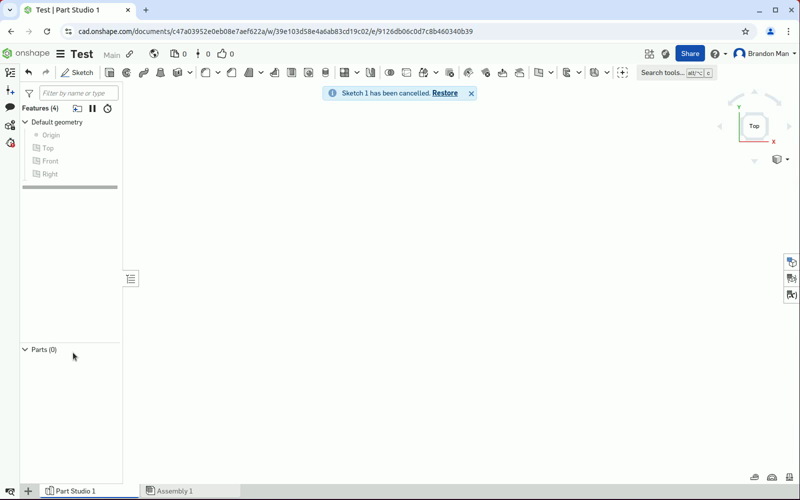
key_down(shift)
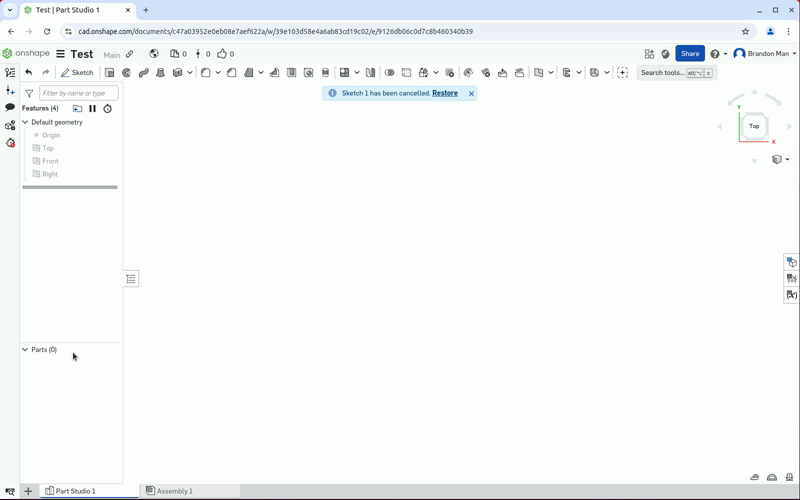
key(up)
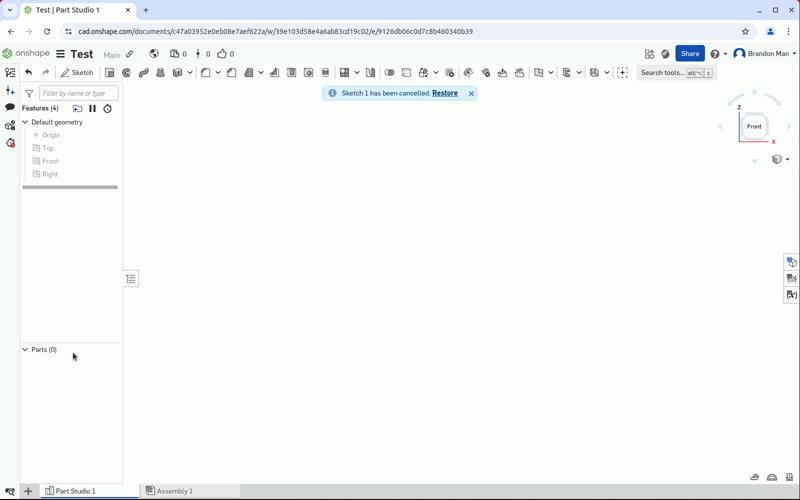
key_up(shift)
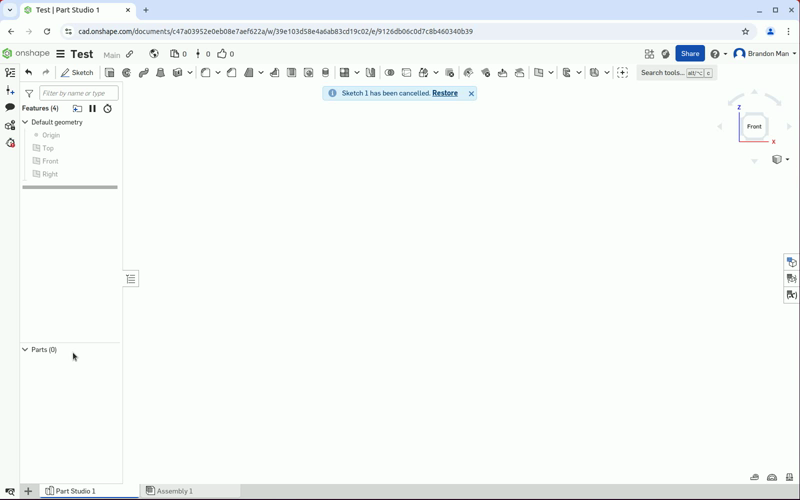
mouse_move(73, 352)
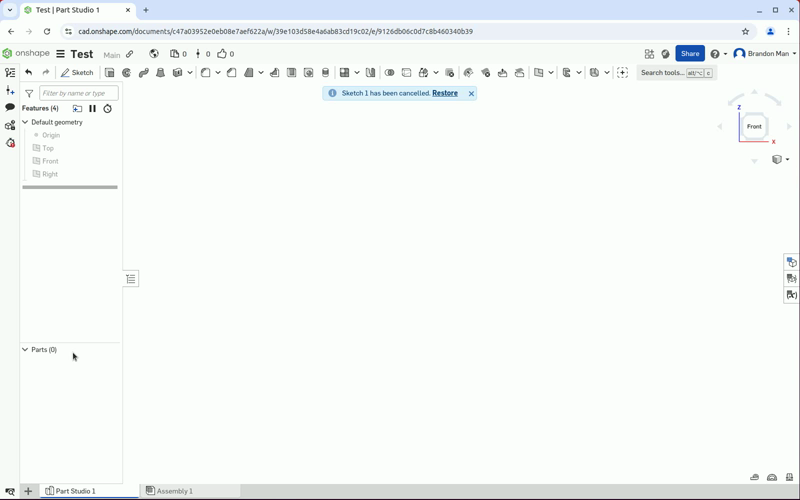
key(shift+y)
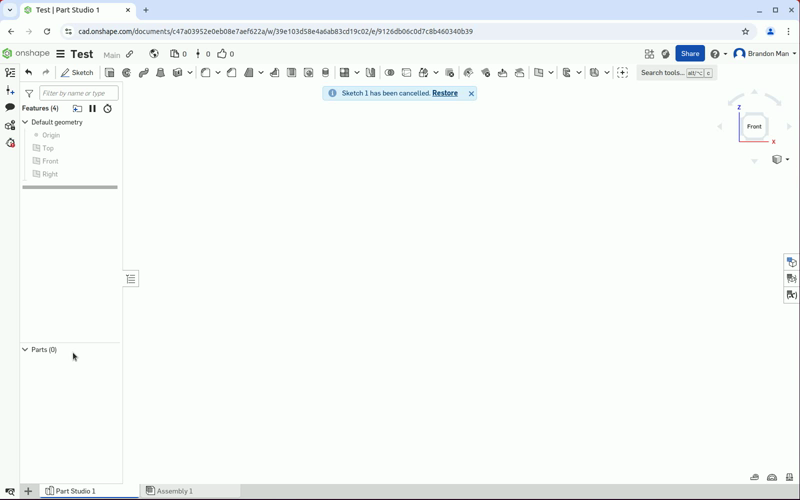
key(shift+s)
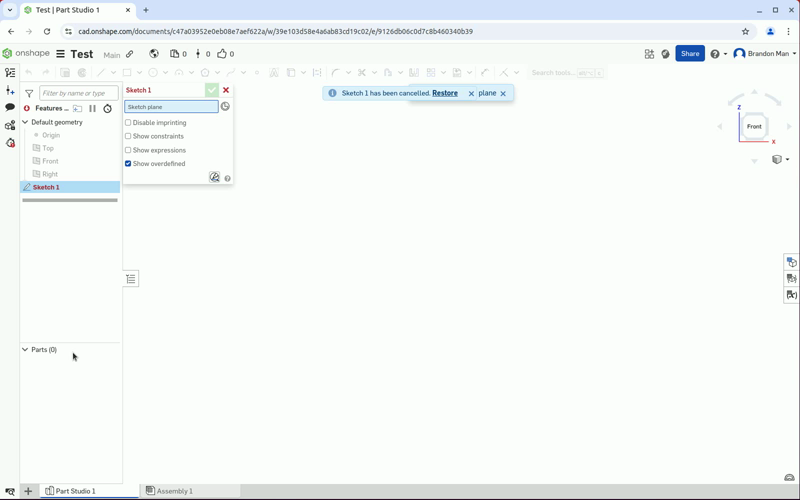
mouse_move(73, 163)
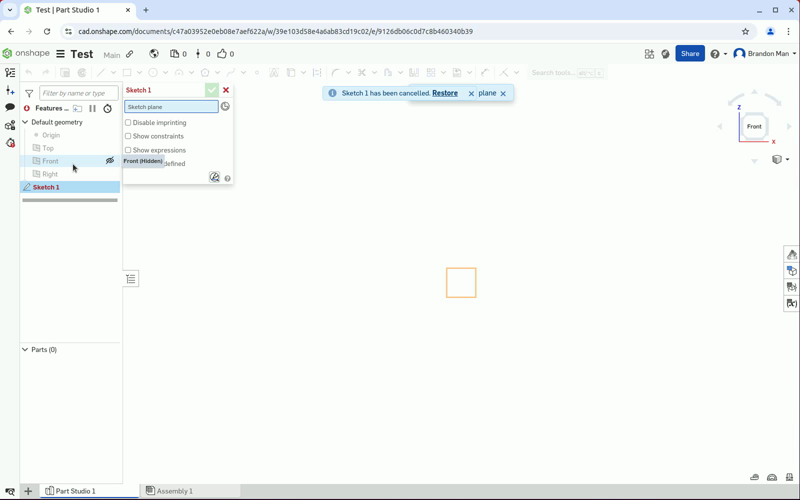
click(73, 163)
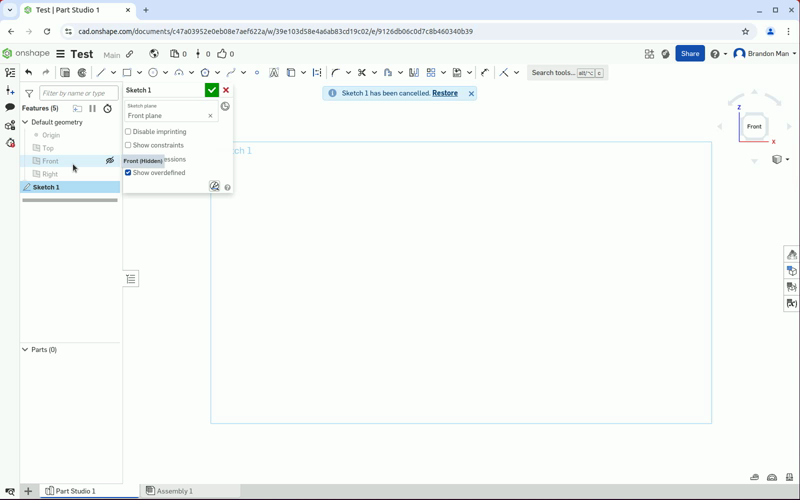
mouse_move(73, 352)
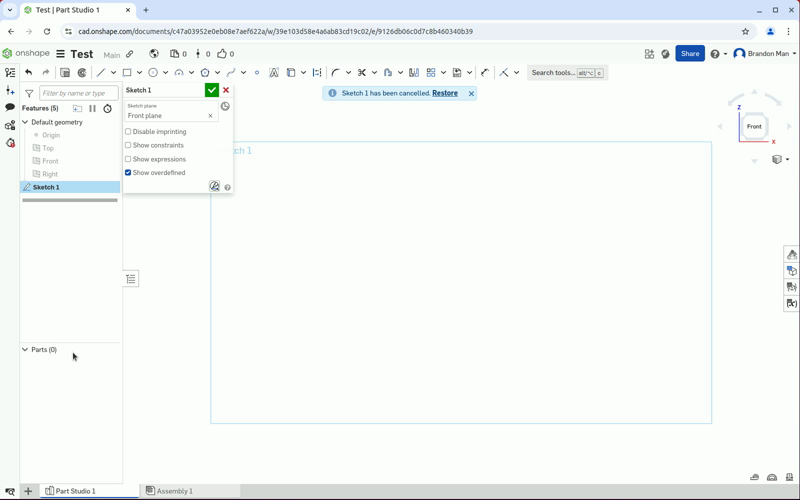
key(y)
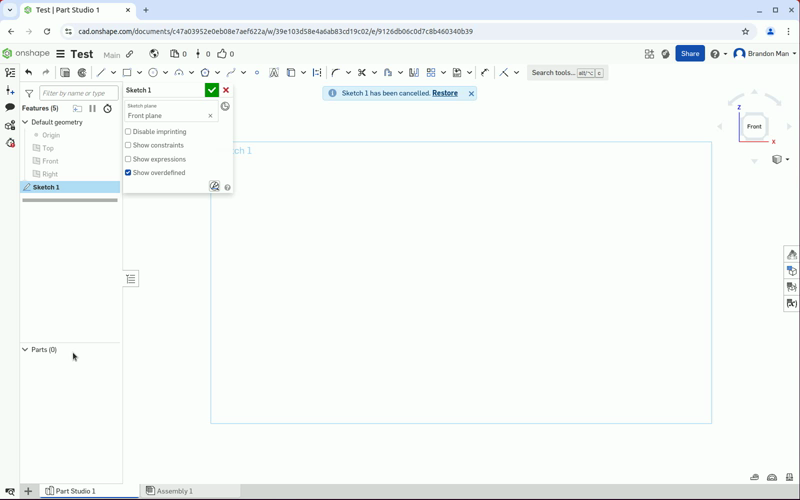
key(l)
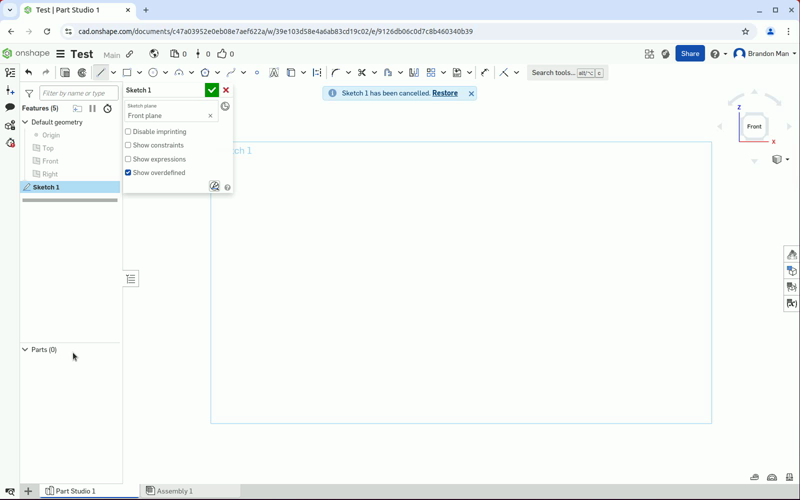
key_down(shift)
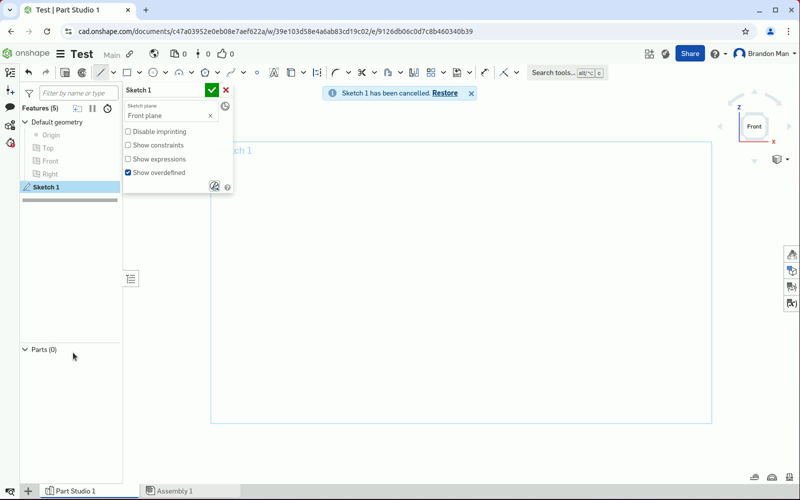
mouse_move(454, 324)
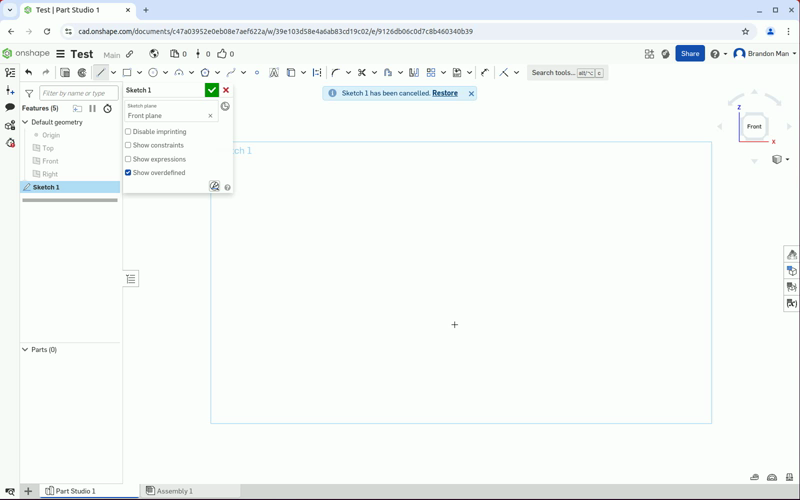
click(454, 324)
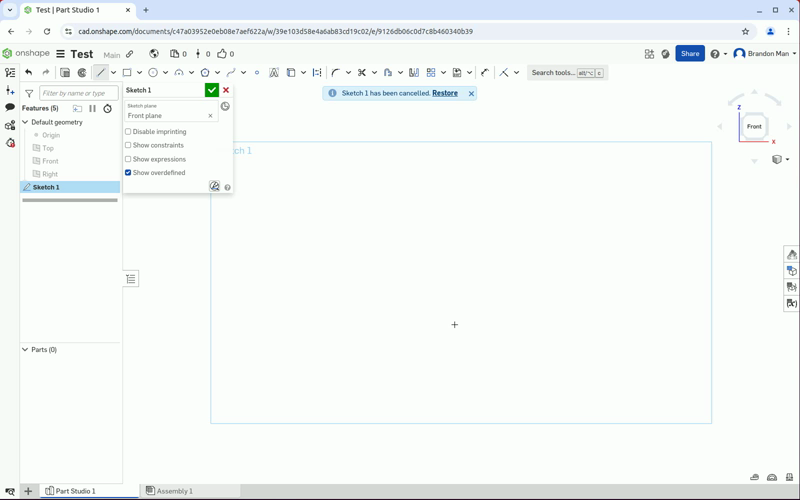
key_up(shift)
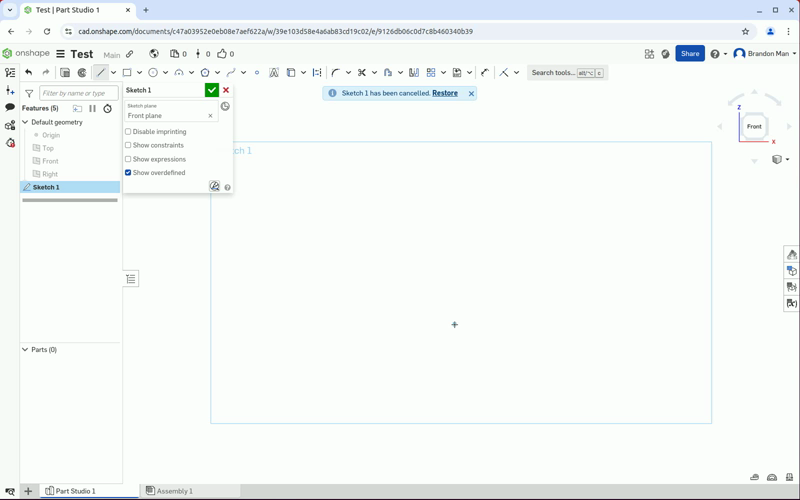
key_down(shift)
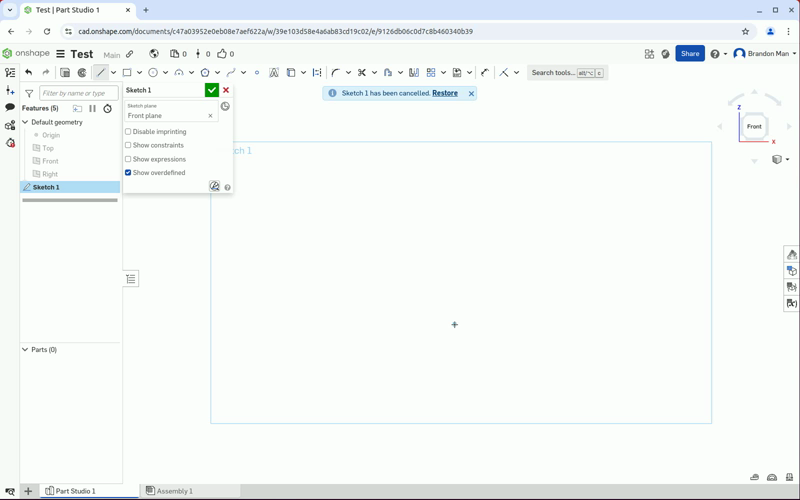
mouse_move(484, 324)
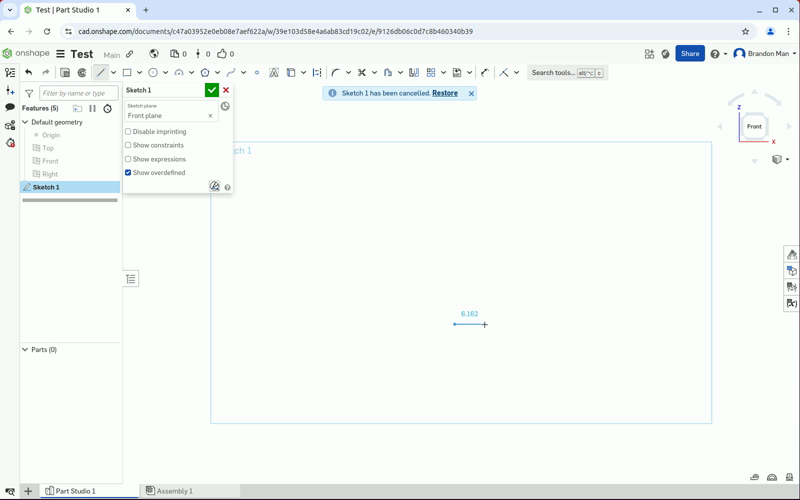
mouse_move(467, 324)
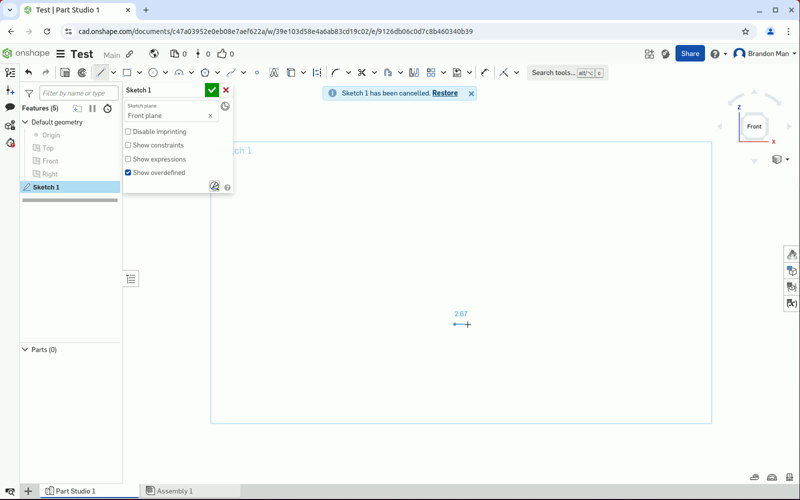
click(467, 324)
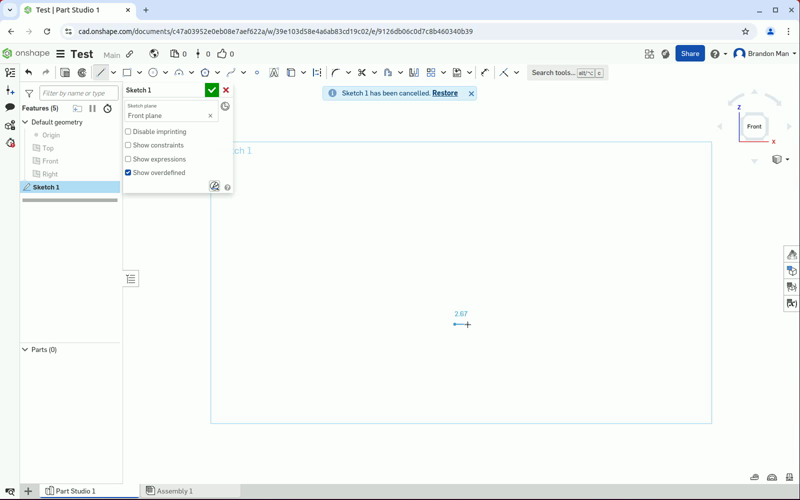
key_up(shift)
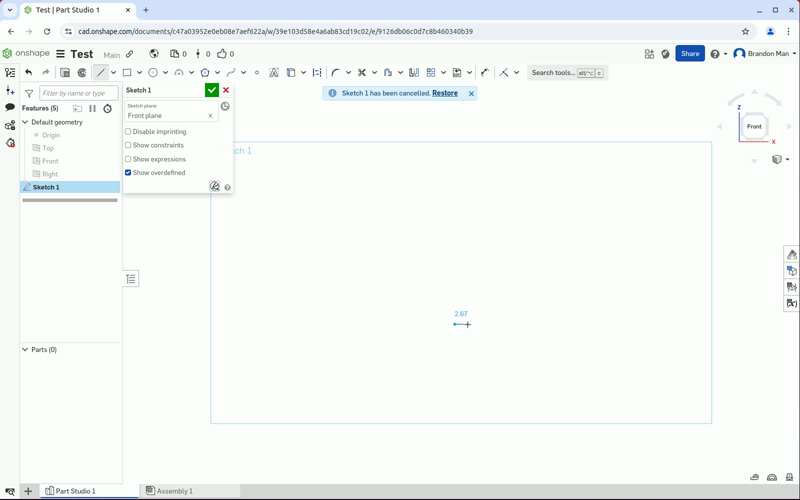
key_down(shift)
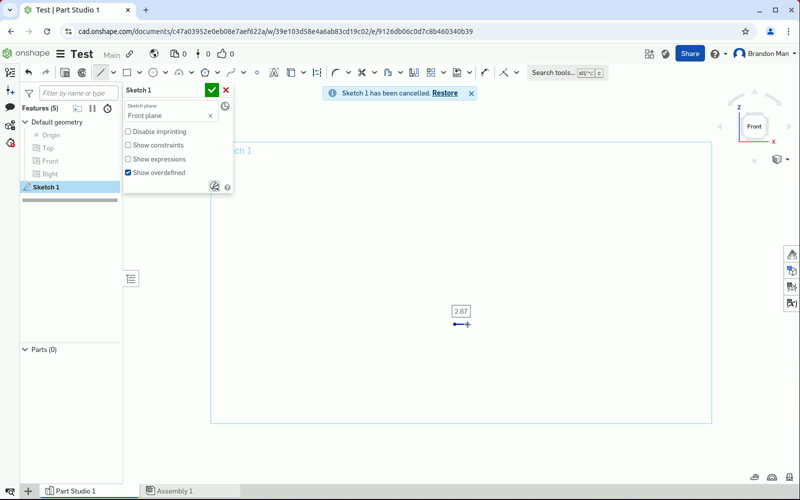
mouse_move(467, 170)
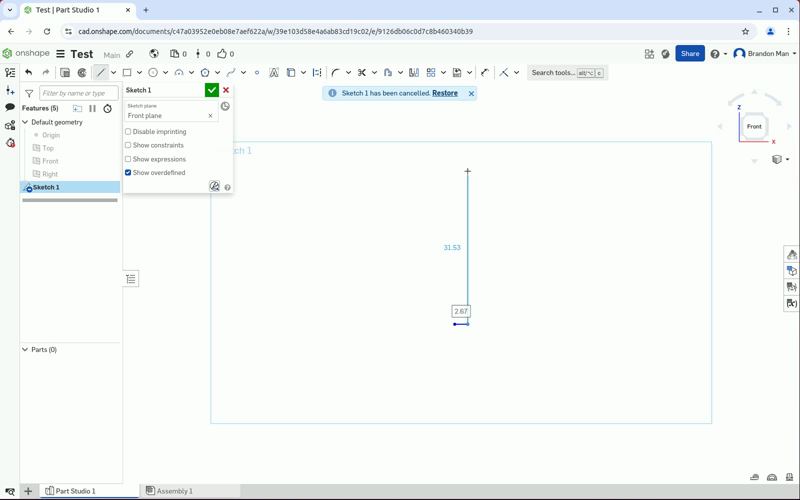
click(467, 170)
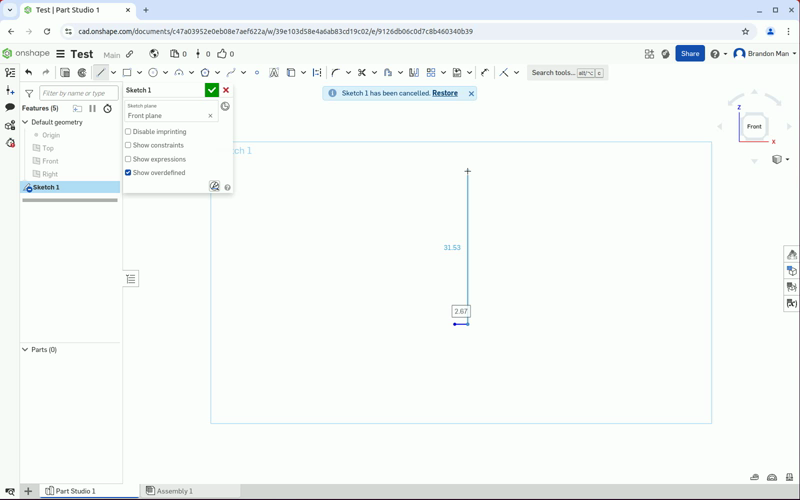
key_up(shift)
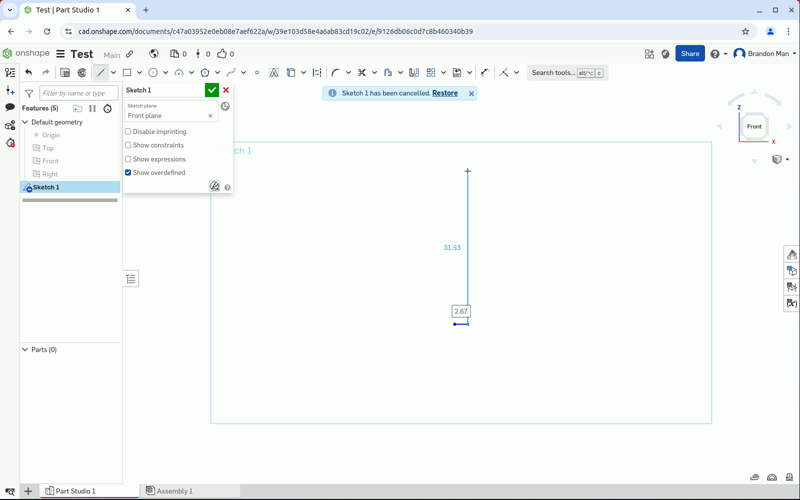
key_down(shift)
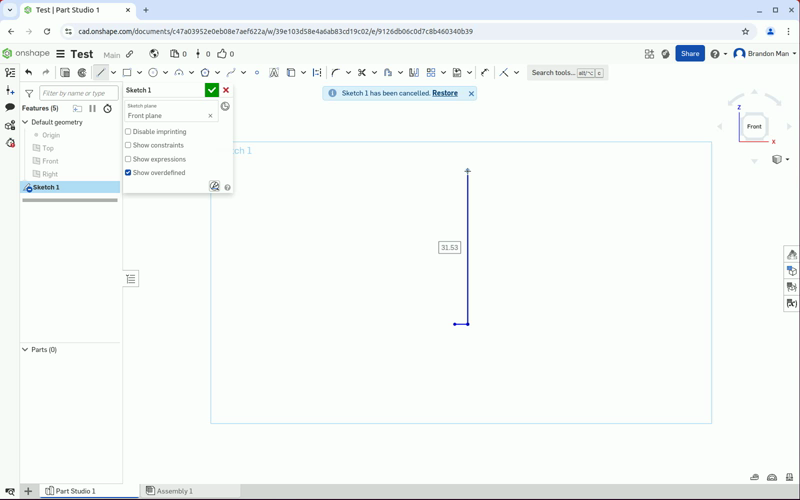
mouse_move(497, 170)
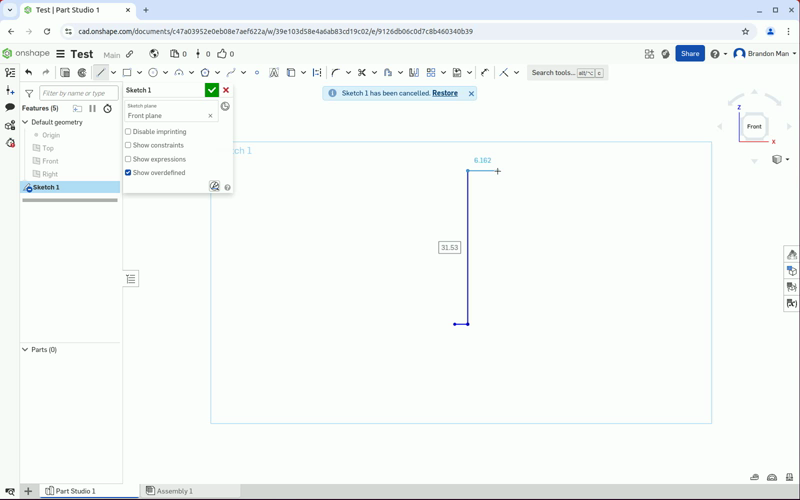
mouse_move(454, 170)
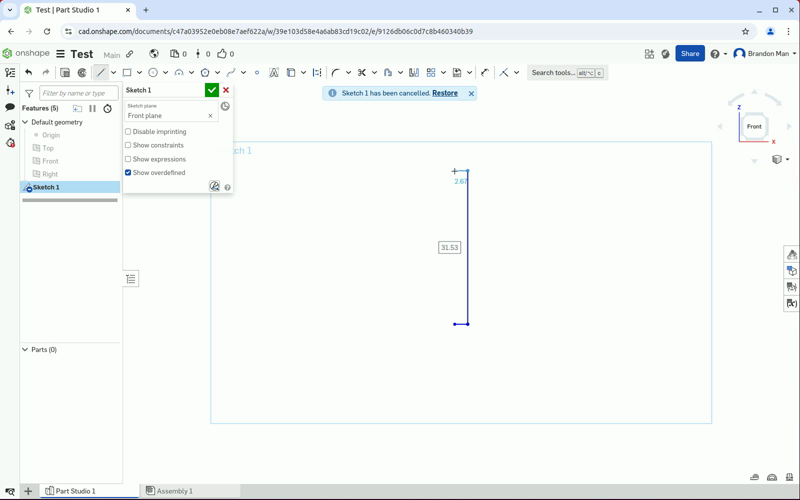
click(454, 170)
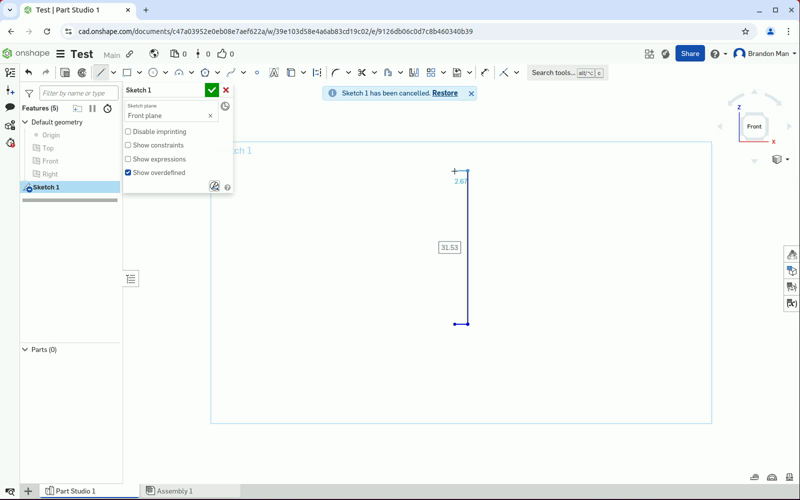
key_up(shift)
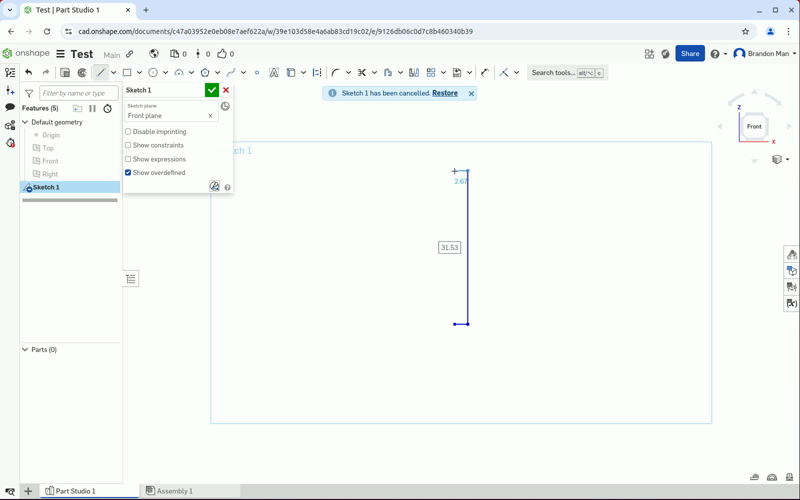
key_down(shift)
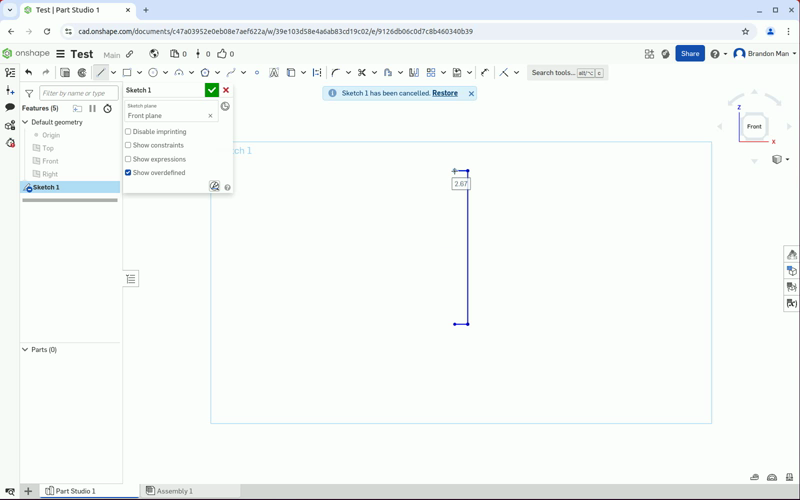
mouse_move(454, 324)
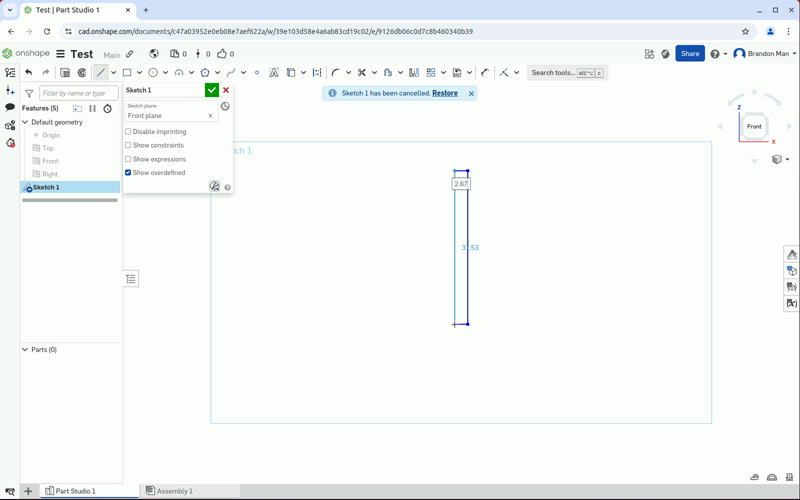
key_up(shift)
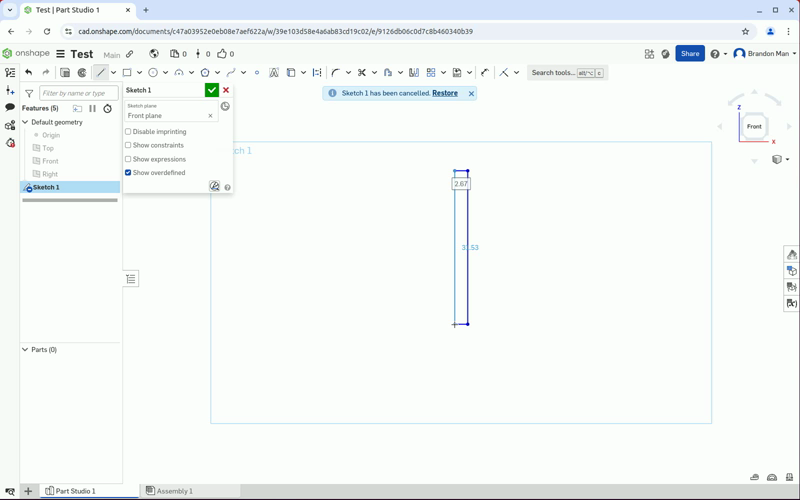
click(454, 324)
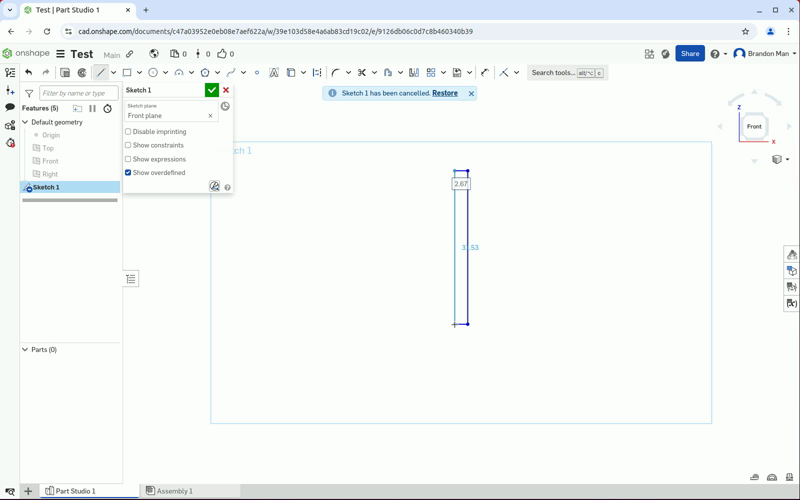
key(esc)
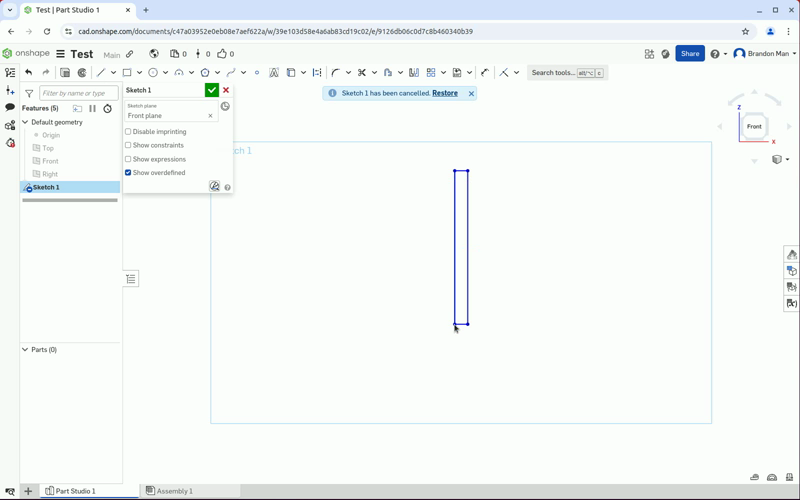
mouse_move(459, 263)
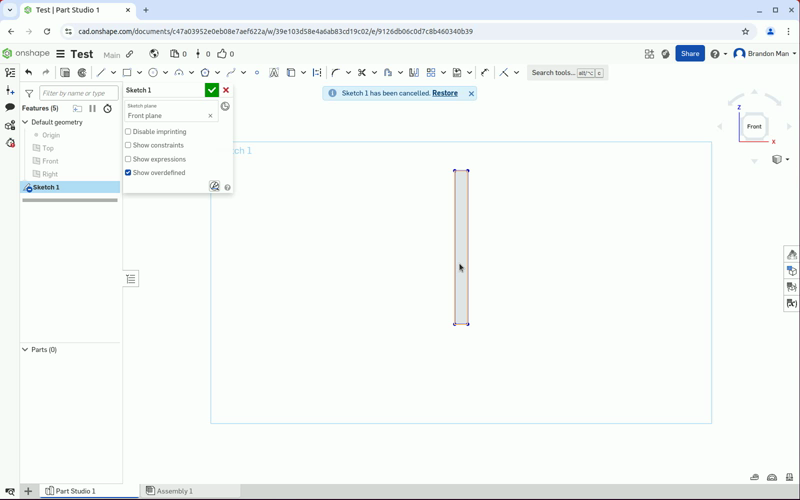
click(459, 263)
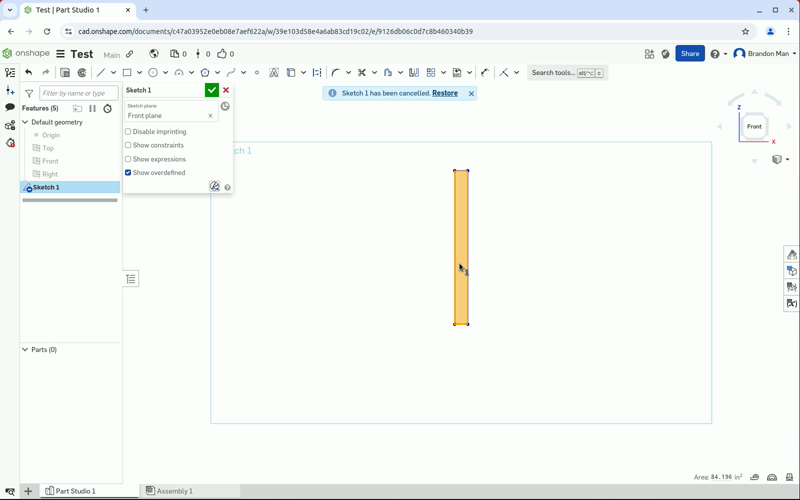
mouse_move(73, 352)
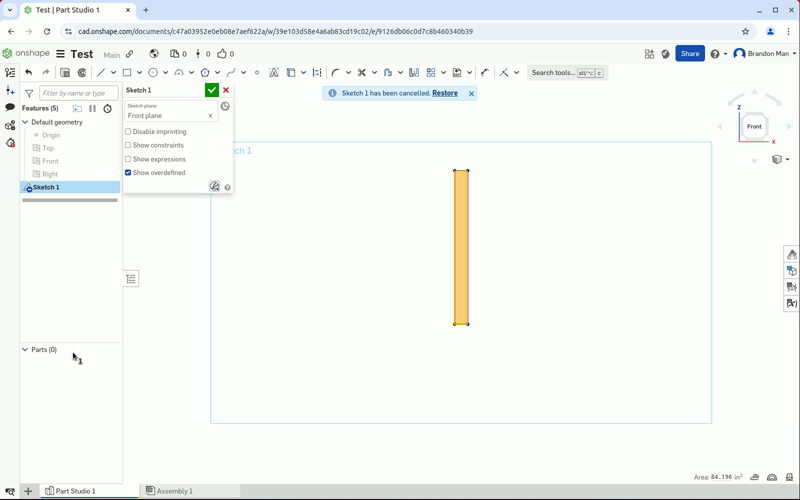
key(shift+y)
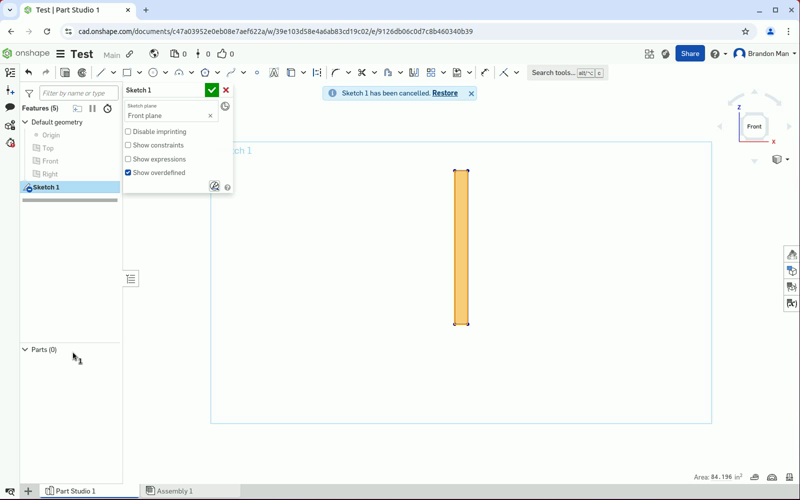
key(shift+e)
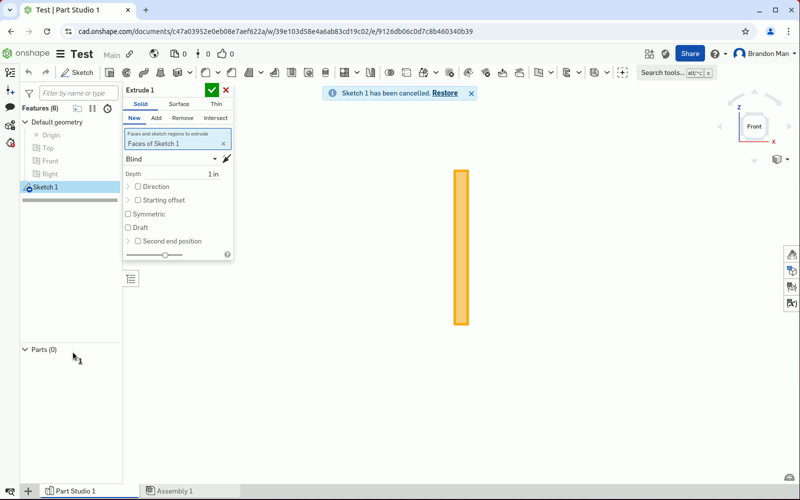
mouse_move(143, 106)
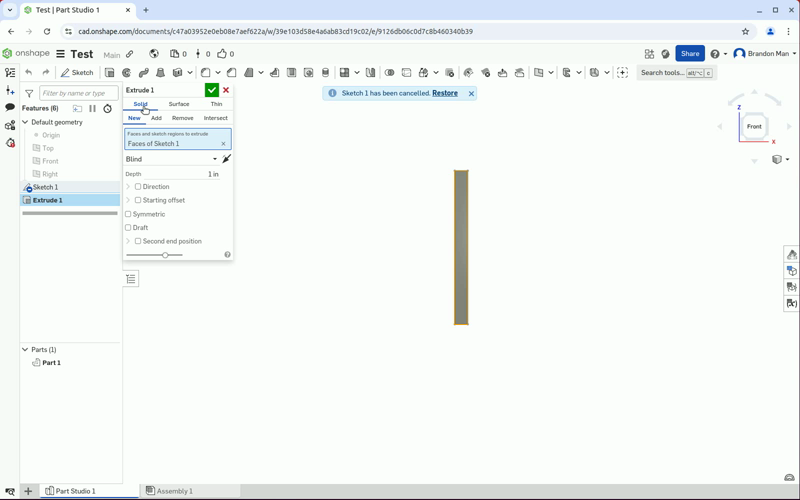
click(143, 106)
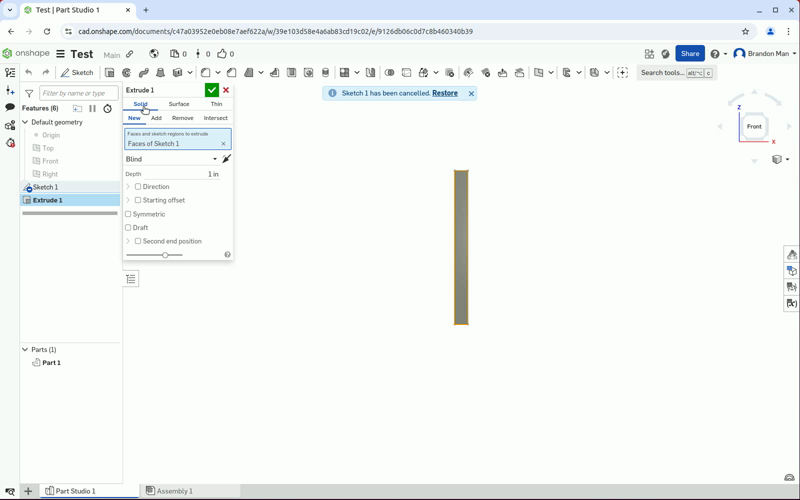
mouse_move(137, 120)
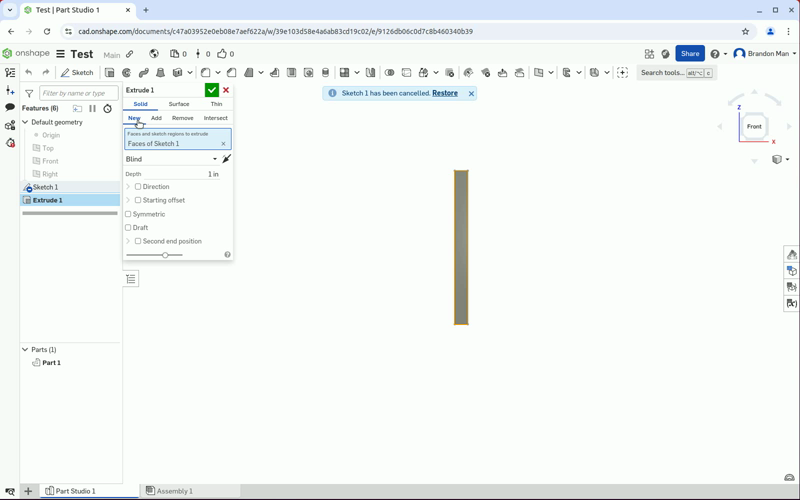
click(137, 120)
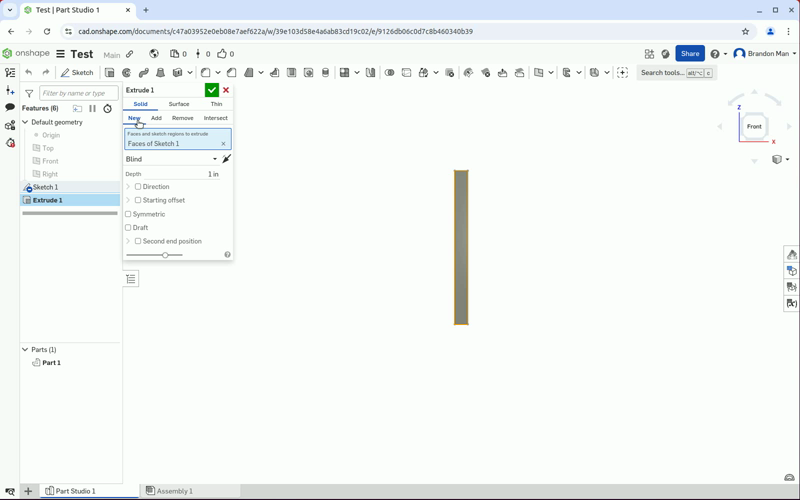
key(tab, 4)
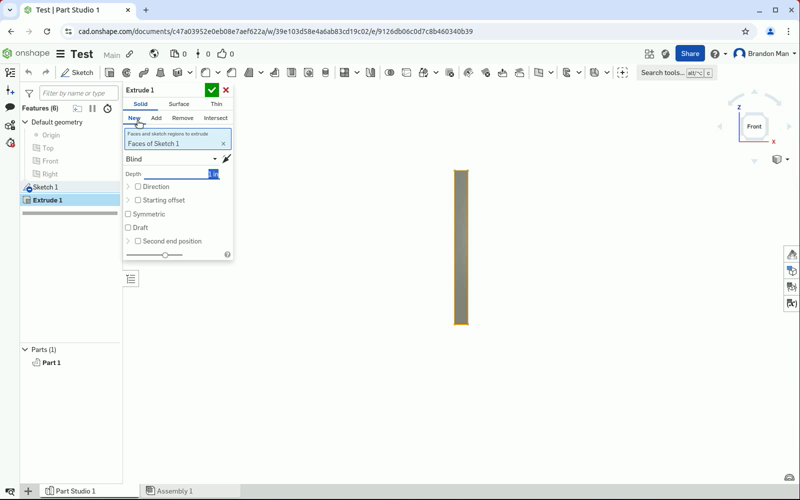
text(-0.722)
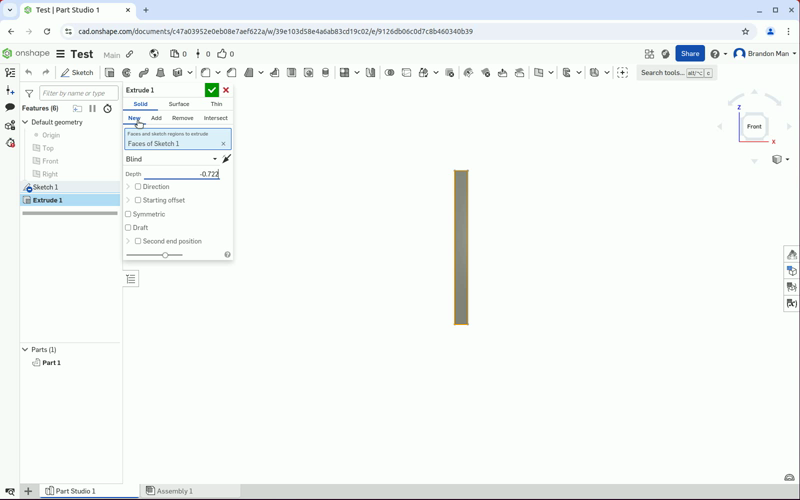
key(enter)
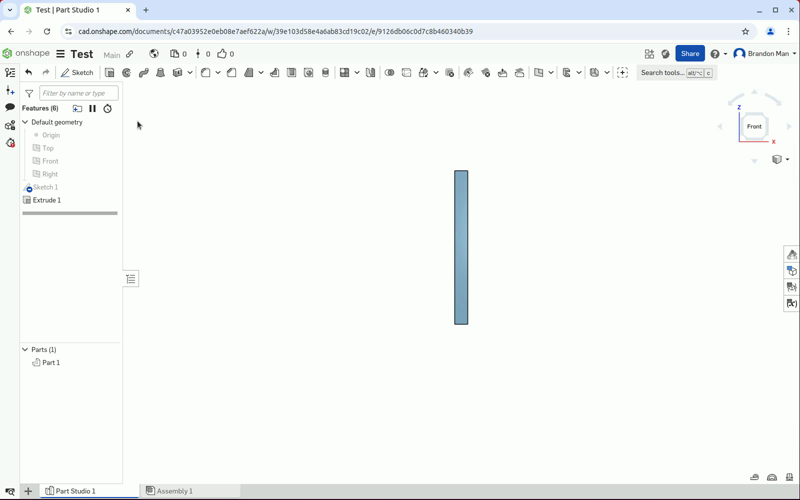
key(shift+h)
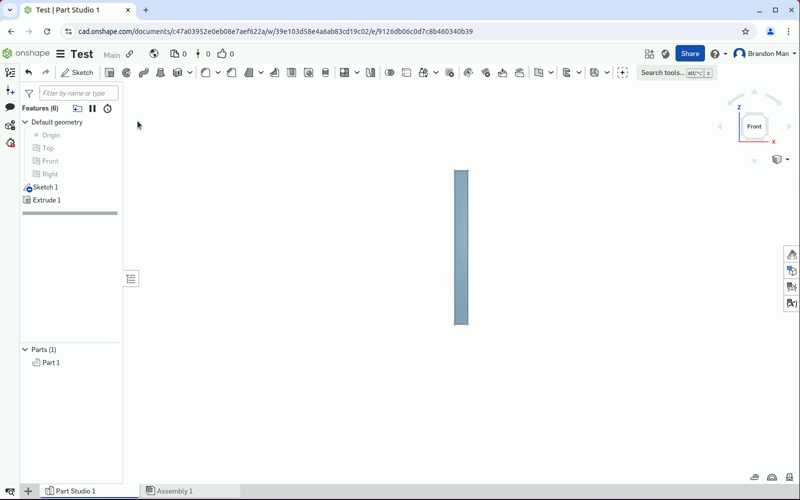
key(shift+h)
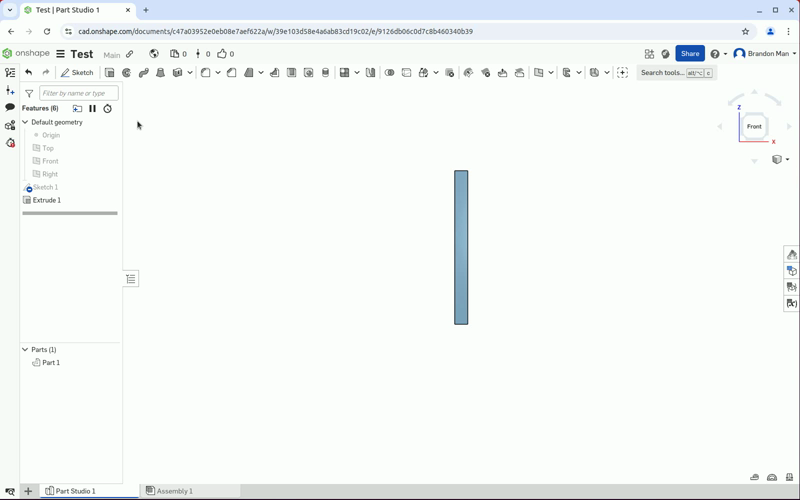
mouse_move(73, 189)
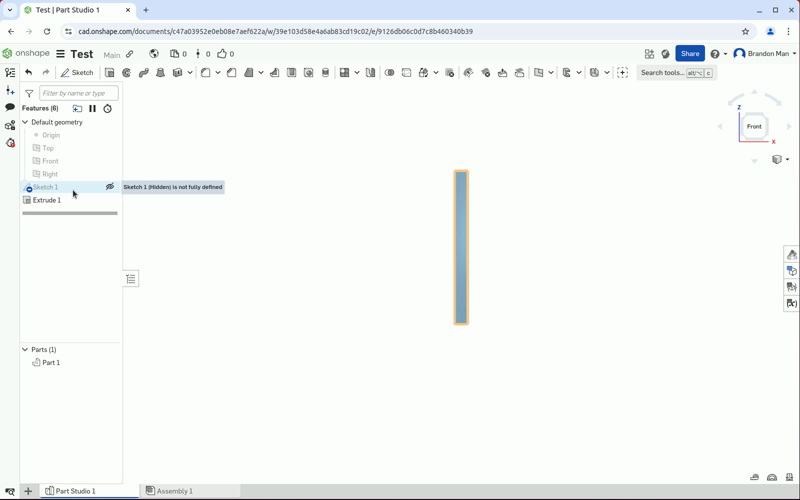
click(73, 189)
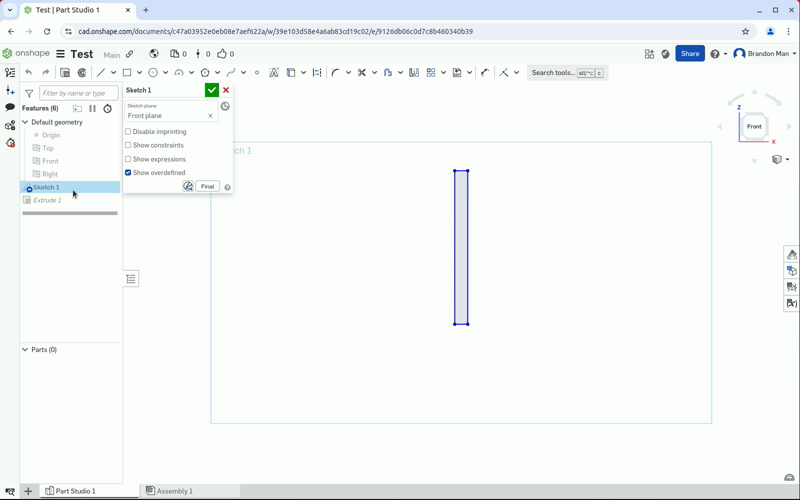
mouse_move(229, 92)
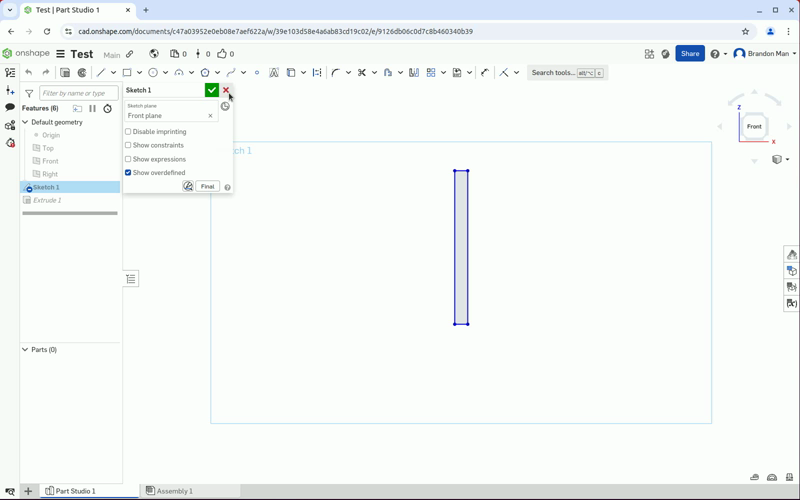
click(229, 92)
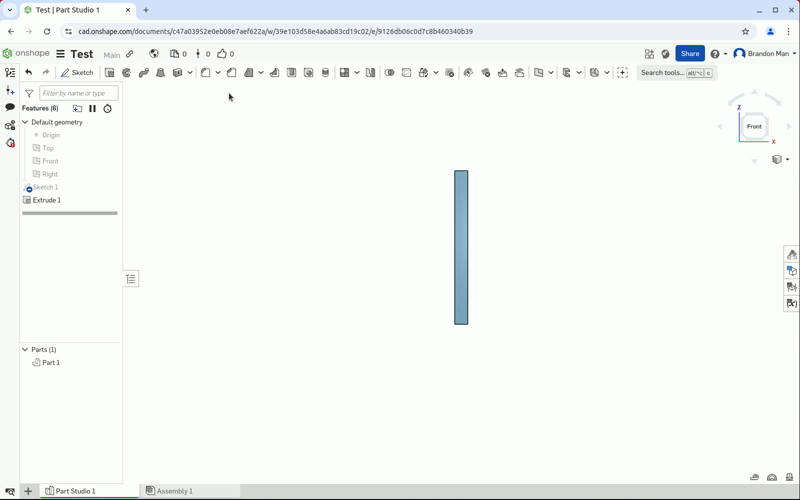
mouse_move(73, 352)
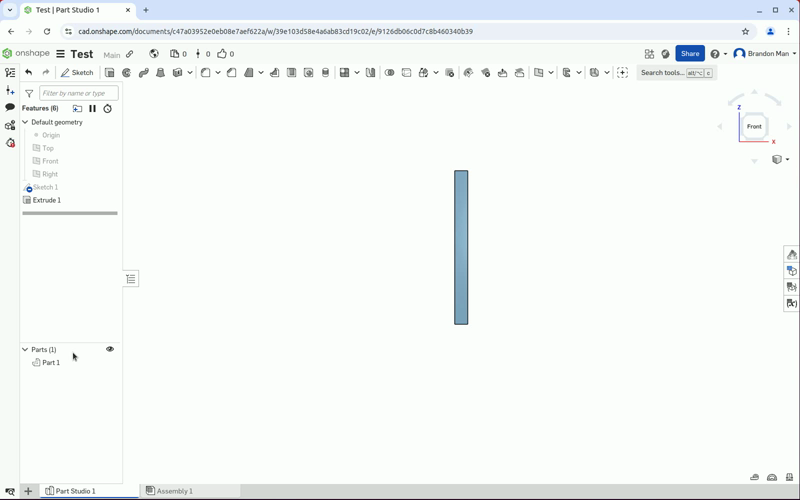
key(y)
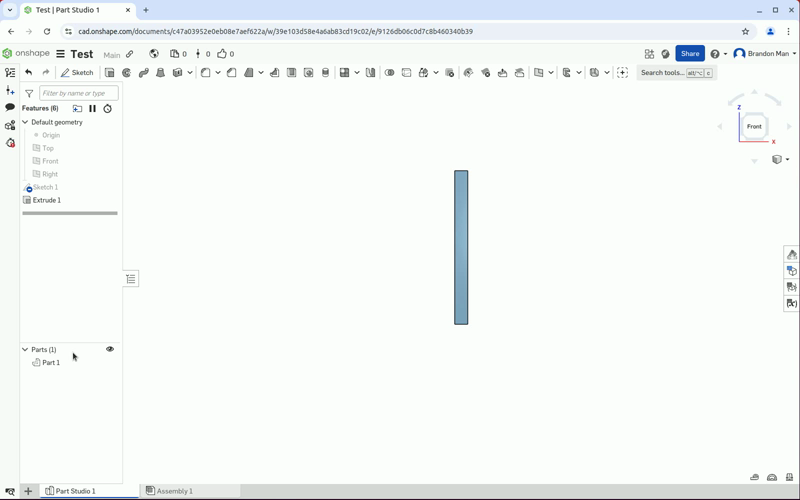
key(shift+p)
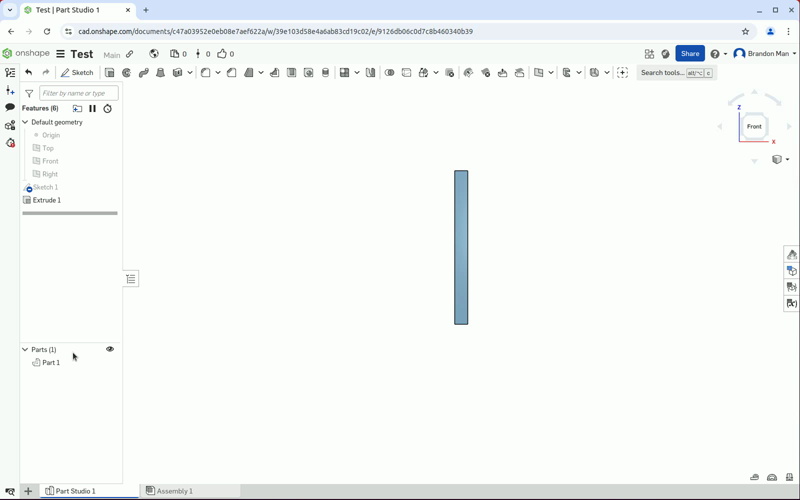
key(space)
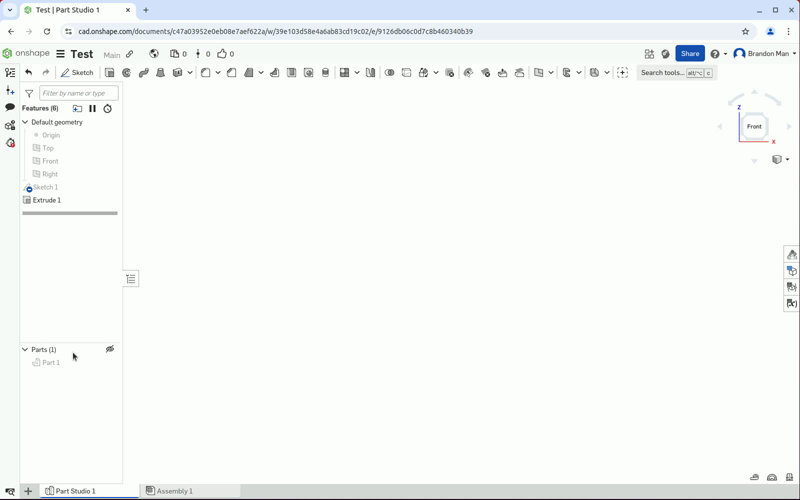
key_down(shift)
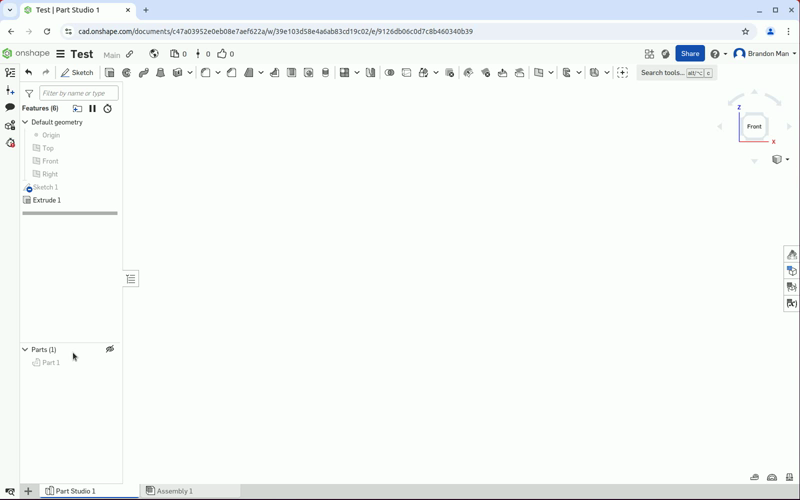
key(left)
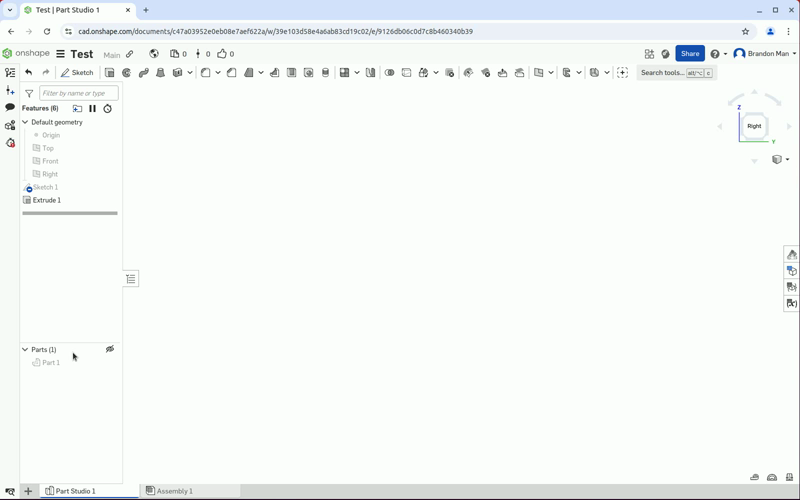
key_up(shift)
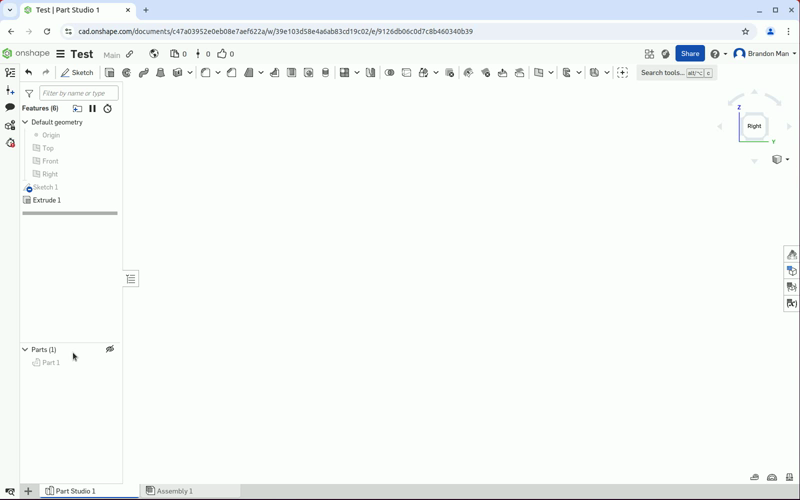
mouse_move(73, 352)
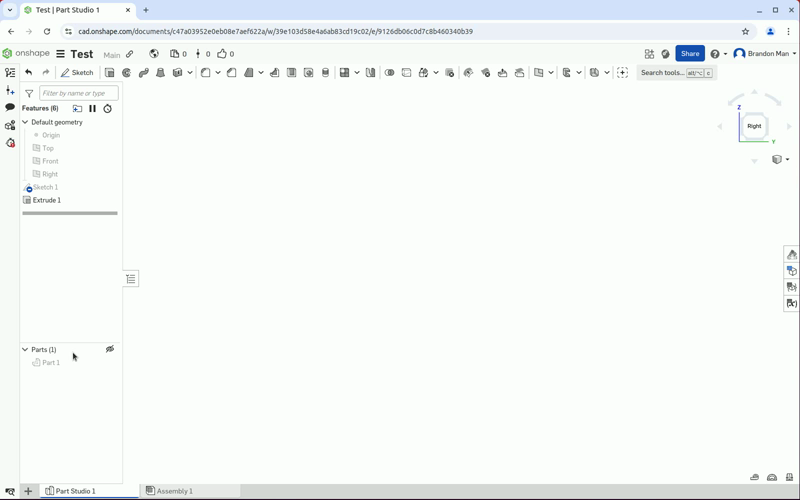
key(shift+y)
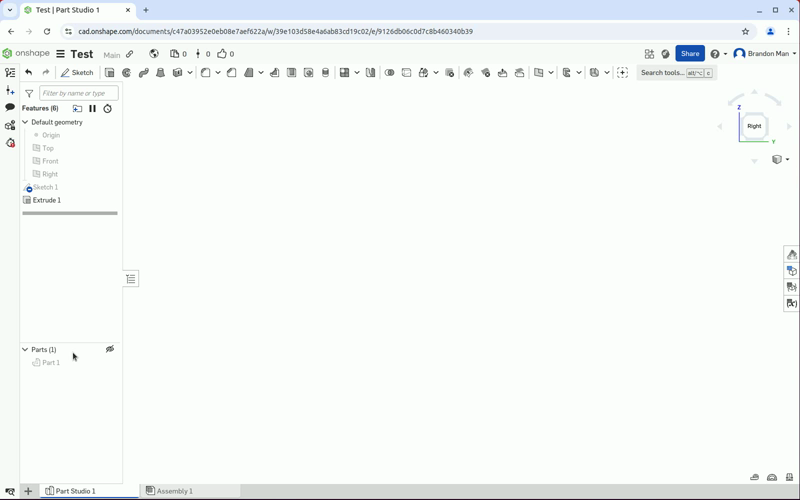
key(shift+s)
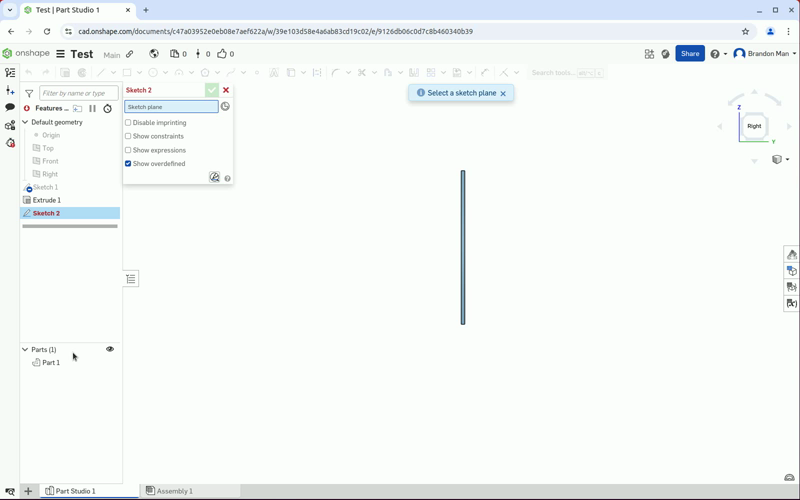
mouse_move(73, 176)
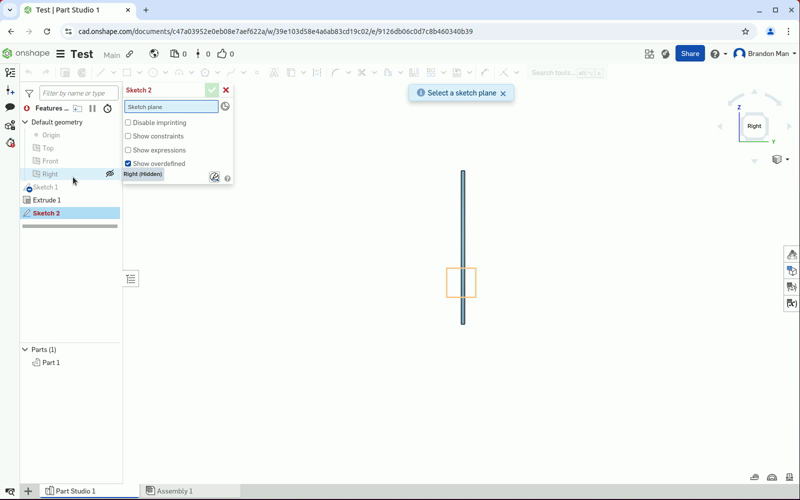
click(73, 176)
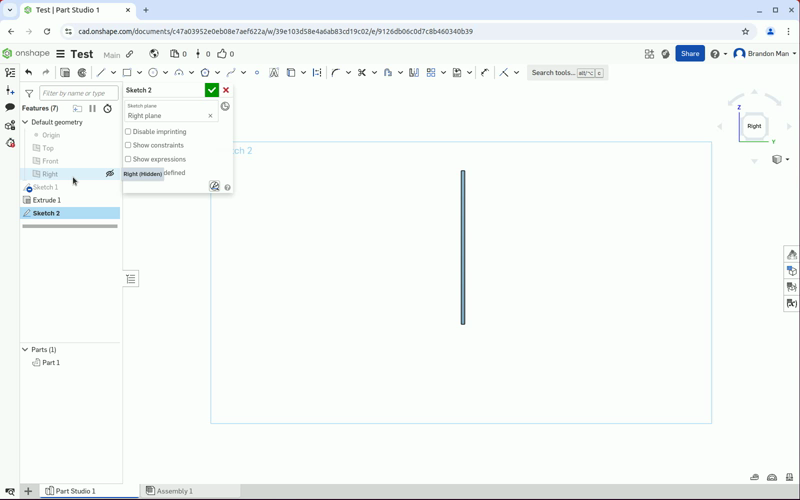
mouse_move(73, 352)
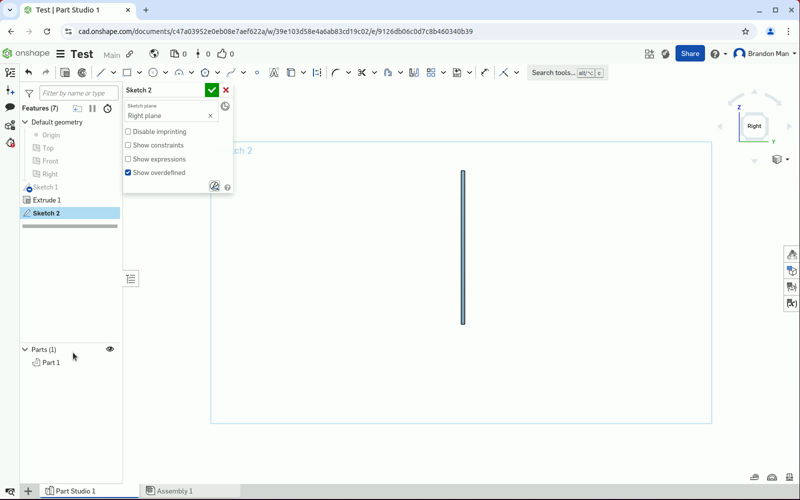
key(y)
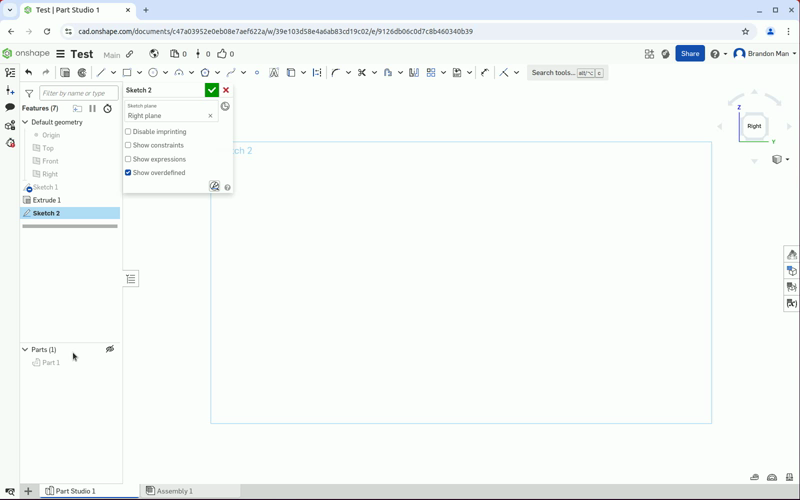
key(l)
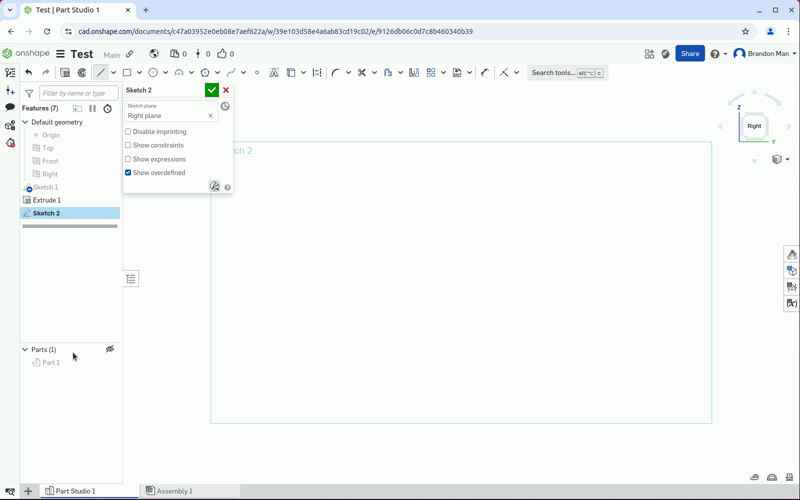
key_down(shift)
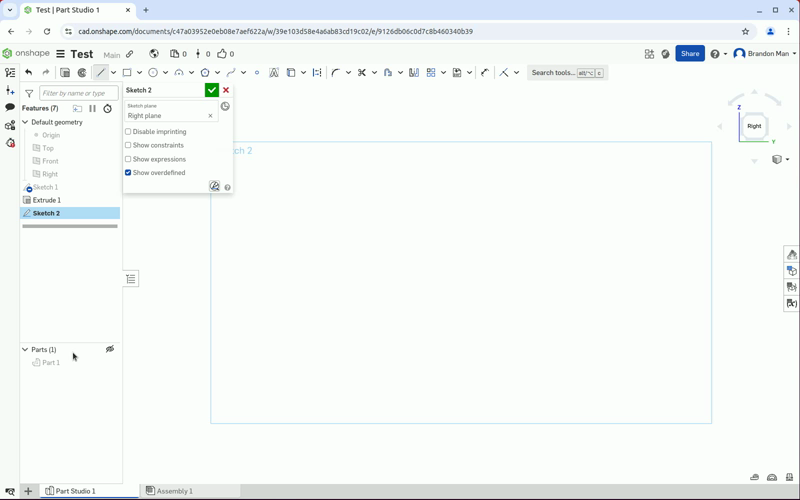
mouse_move(460, 325)
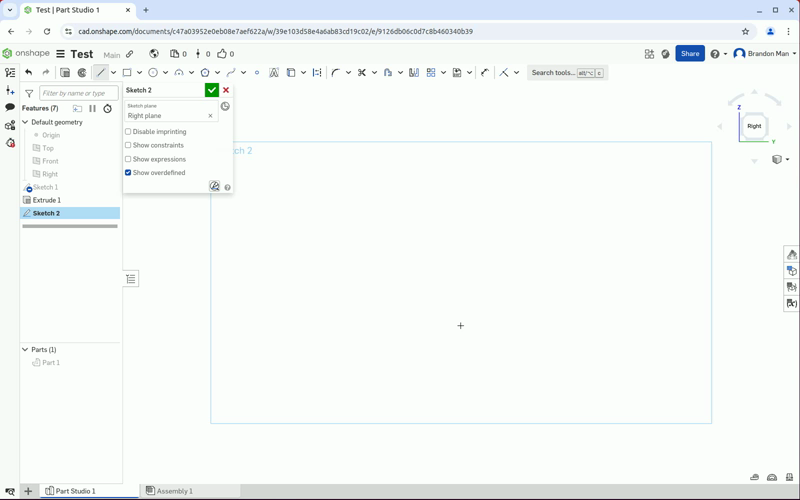
click(460, 325)
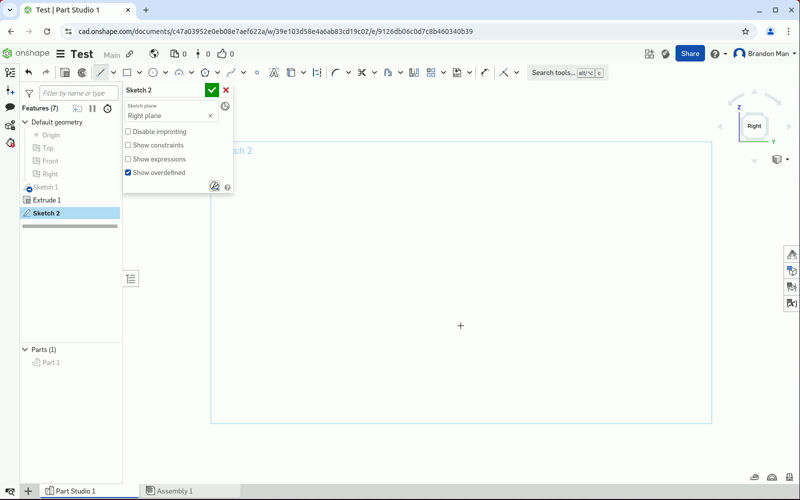
key_up(shift)
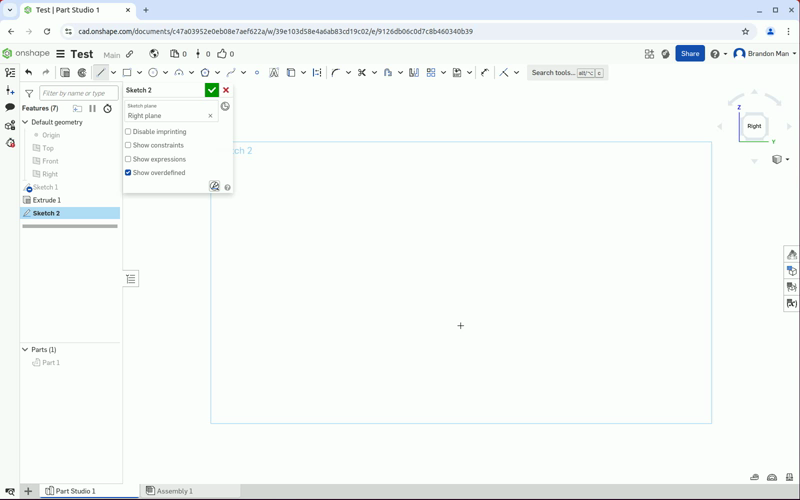
key_down(shift)
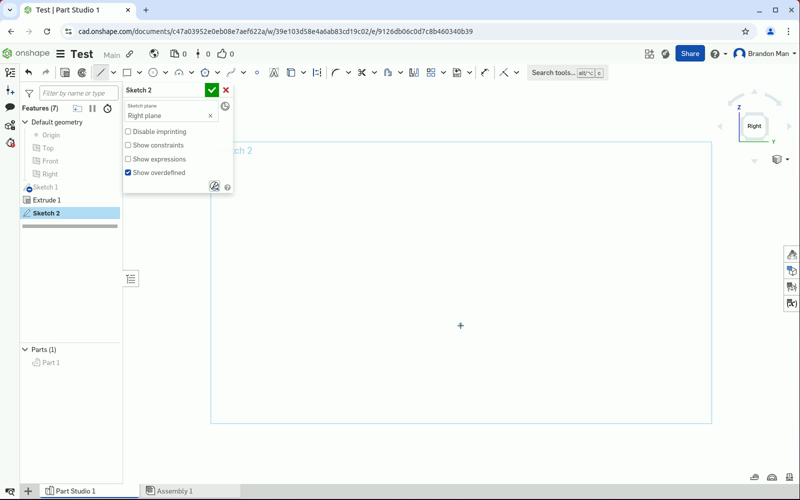
mouse_move(490, 325)
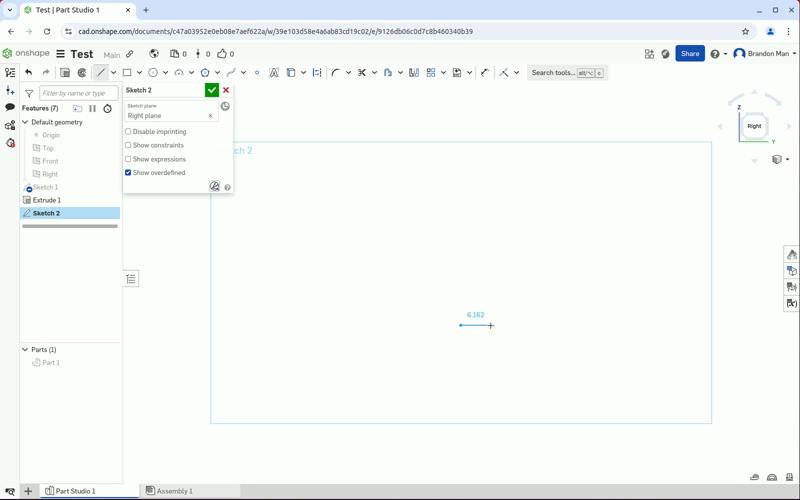
mouse_move(472, 325)
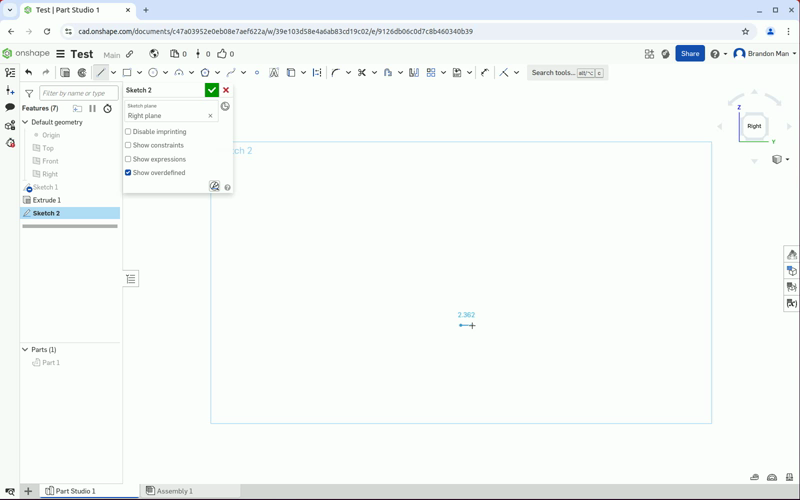
click(472, 325)
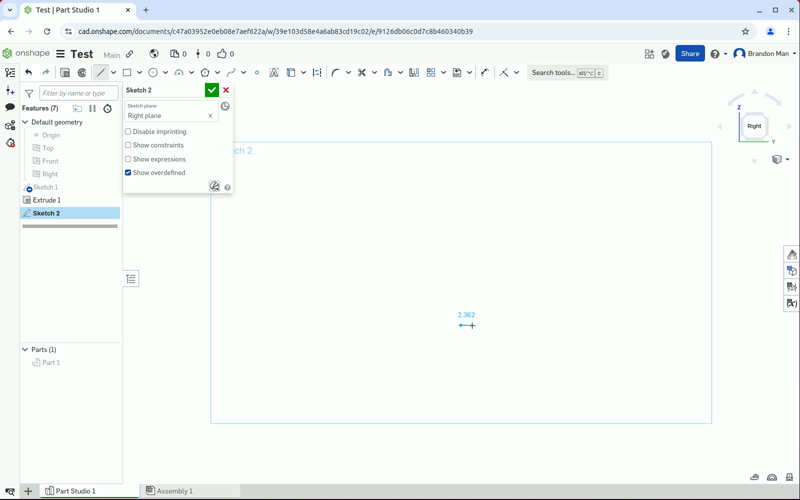
key_up(shift)
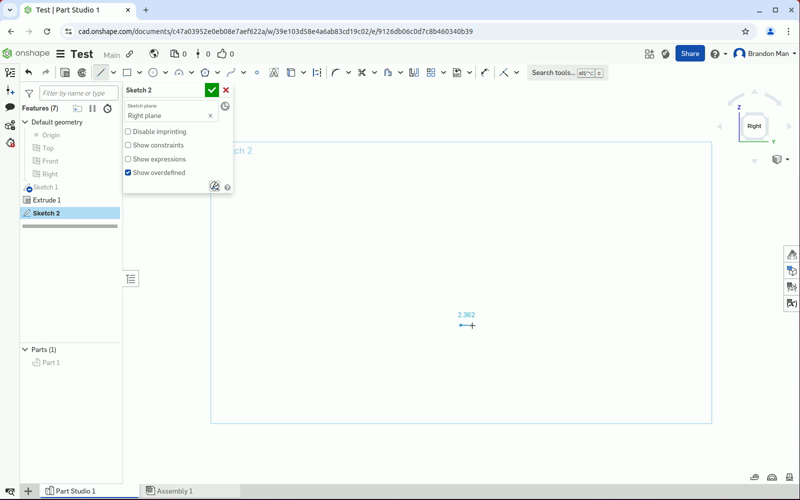
key_down(shift)
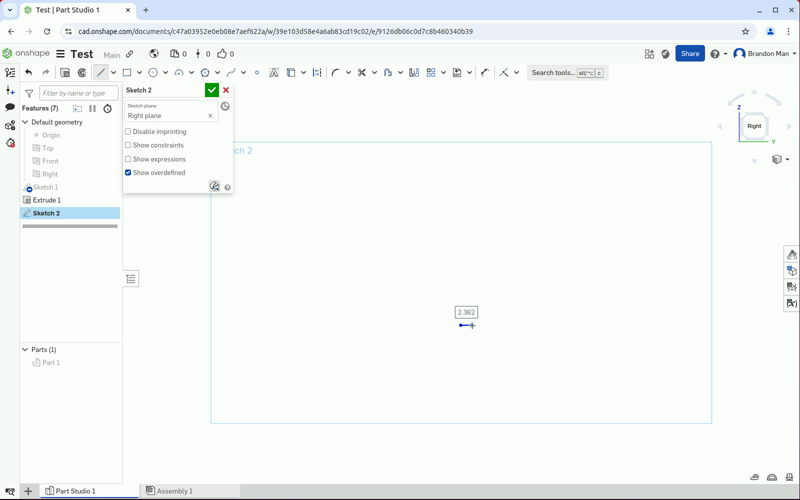
mouse_move(472, 171)
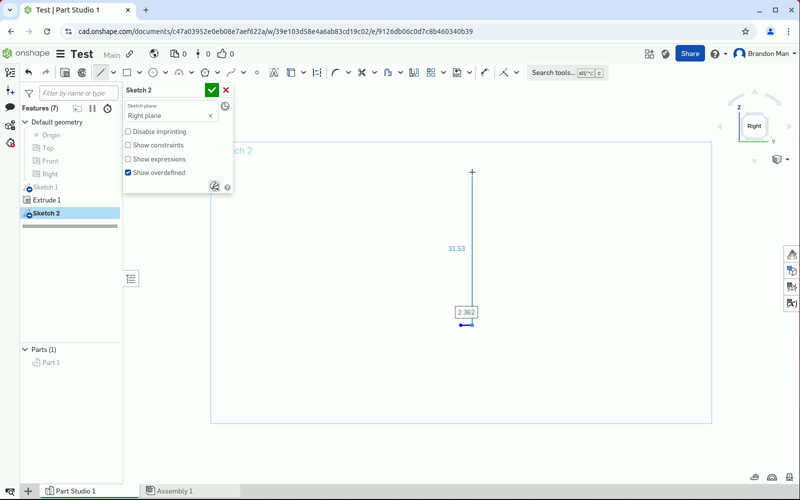
click(472, 171)
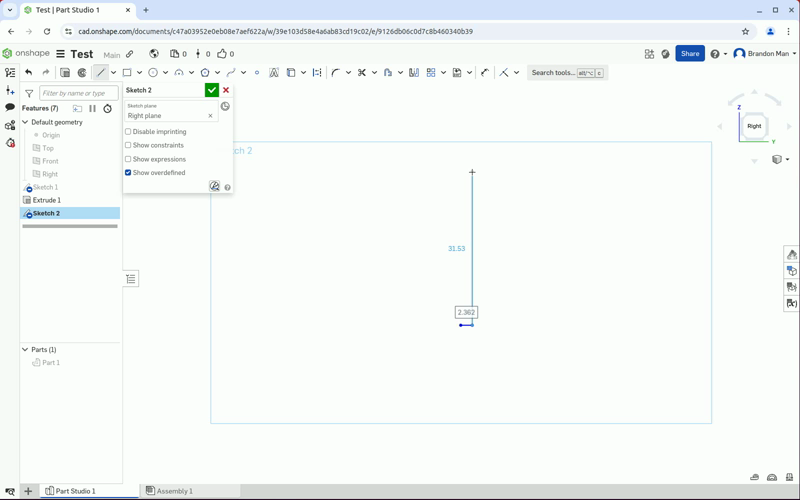
key_up(shift)
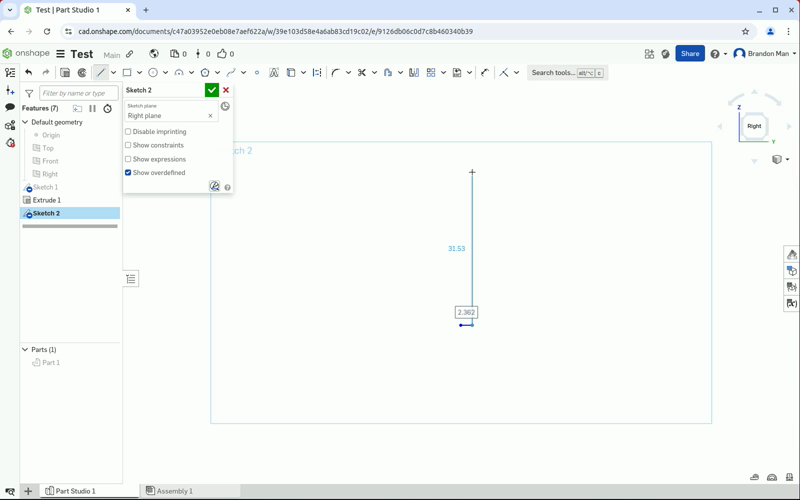
key_down(shift)
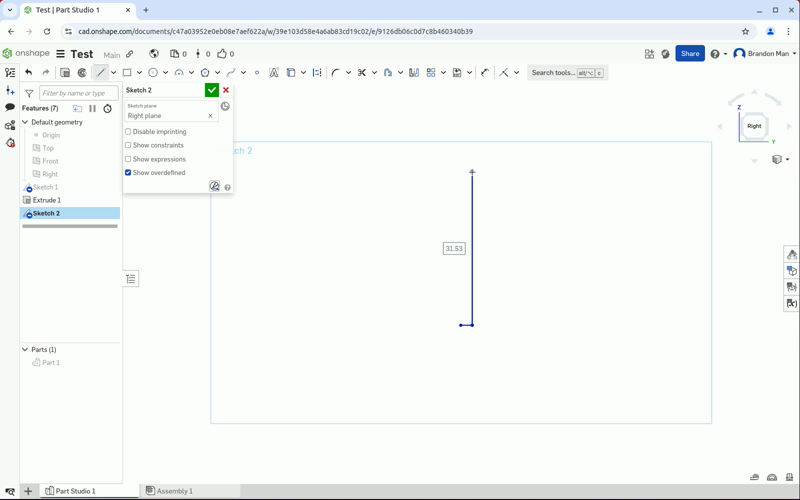
mouse_move(502, 171)
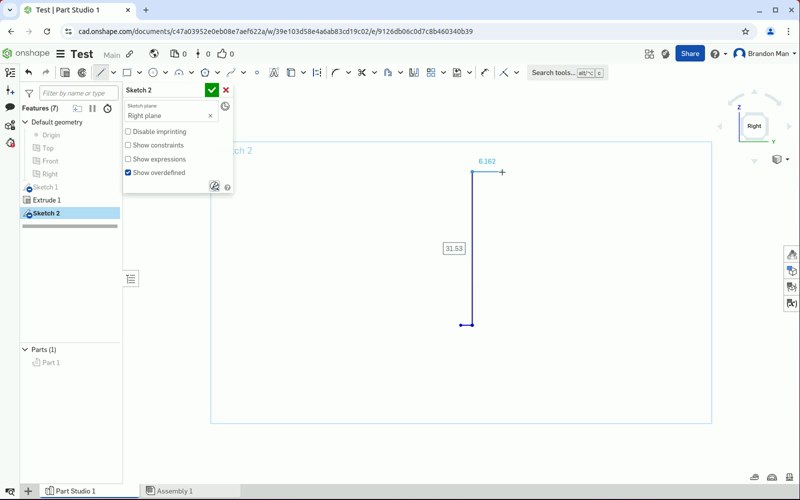
mouse_move(460, 171)
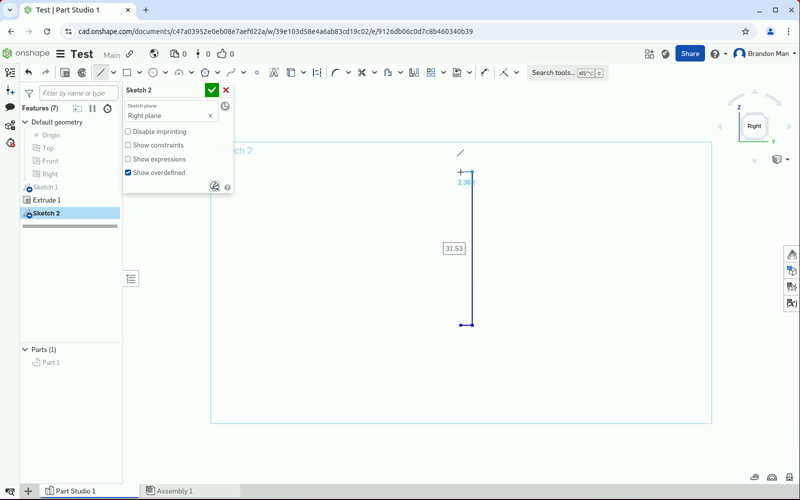
click(460, 171)
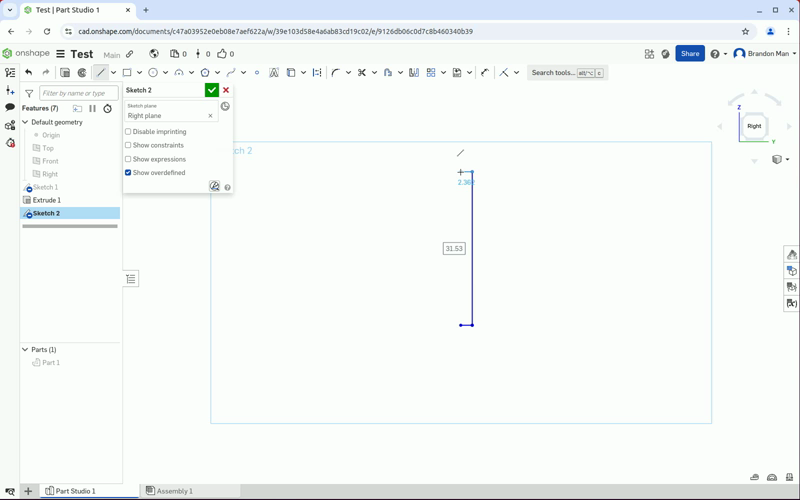
key_up(shift)
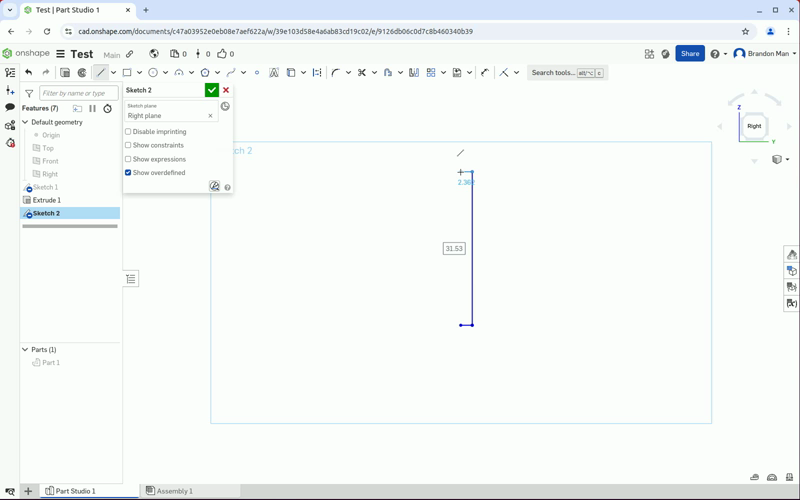
key_down(shift)
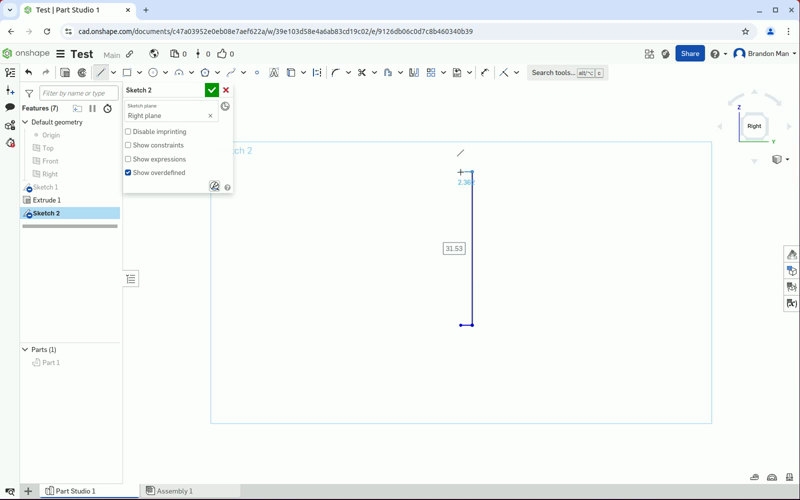
mouse_move(460, 325)
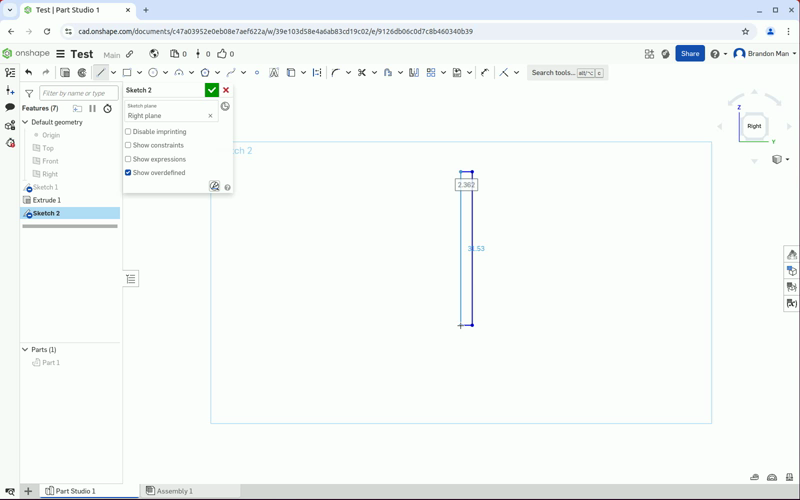
key_up(shift)
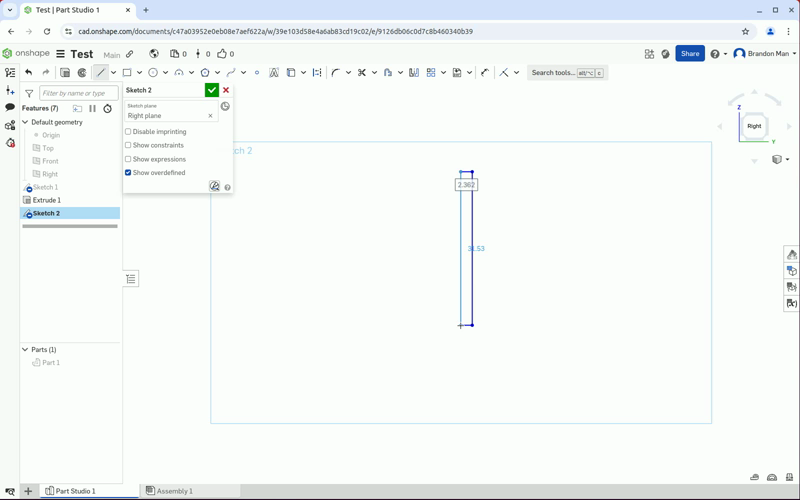
click(460, 325)
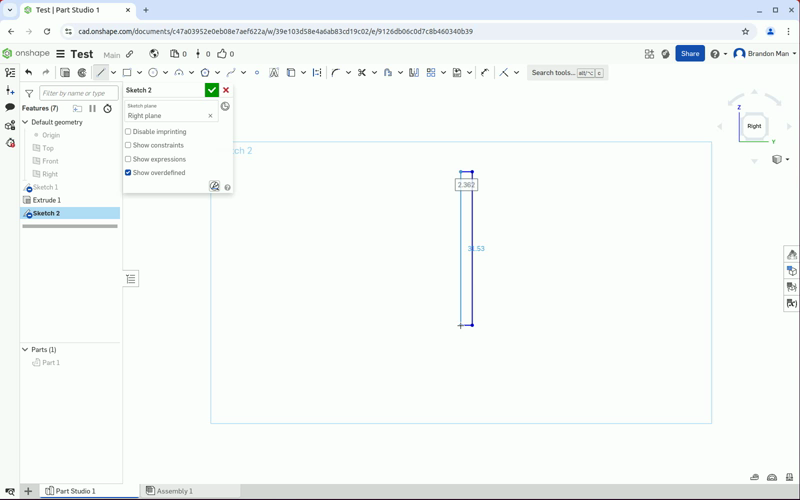
key(esc)
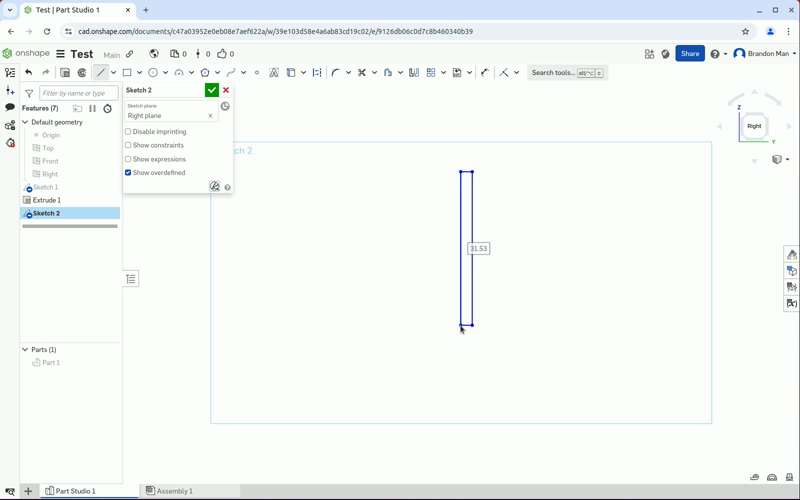
mouse_move(470, 248)
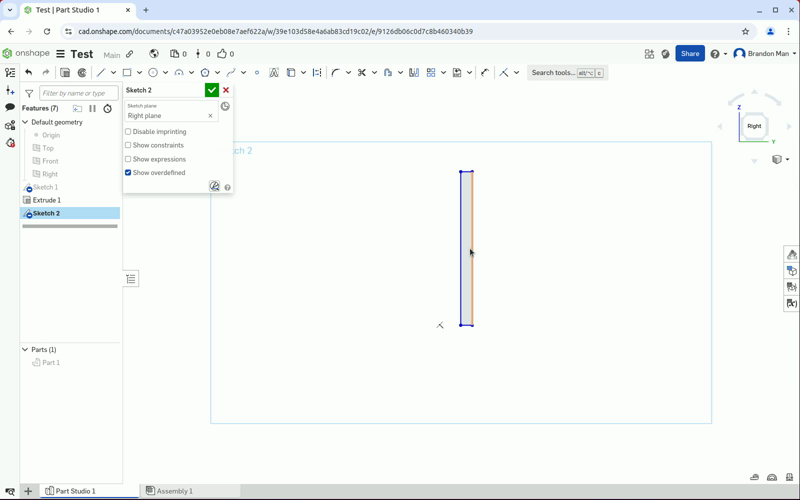
scroll(6)
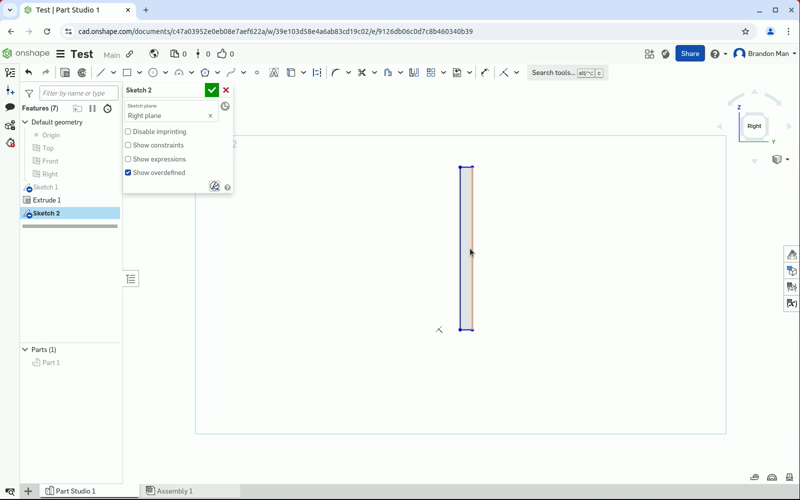
scroll(6)
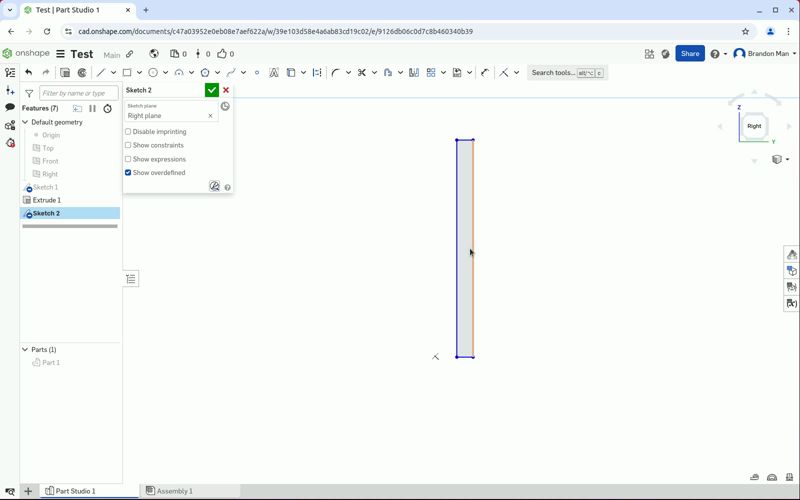
scroll(6)
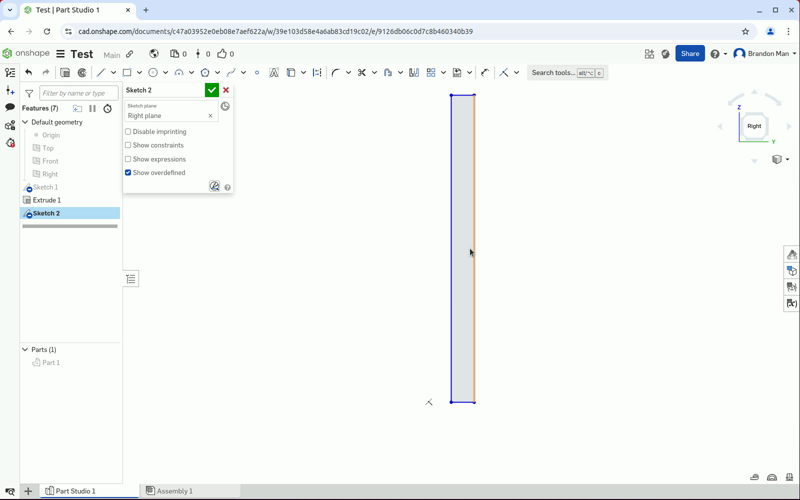
scroll(6)
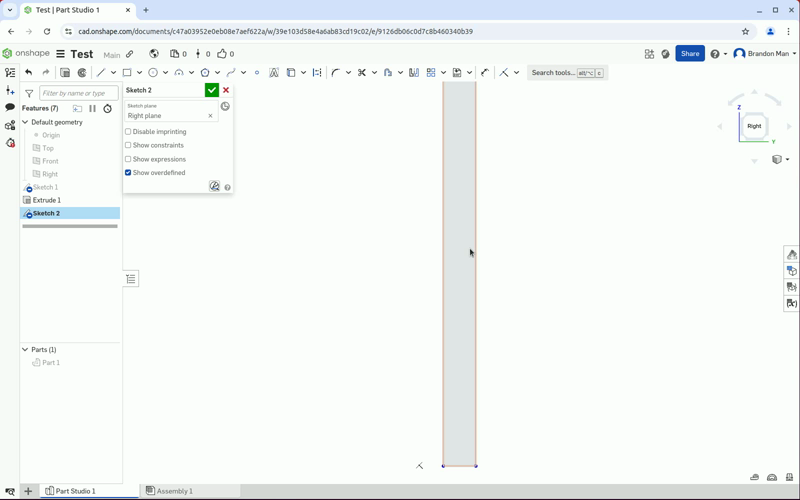
scroll(6)
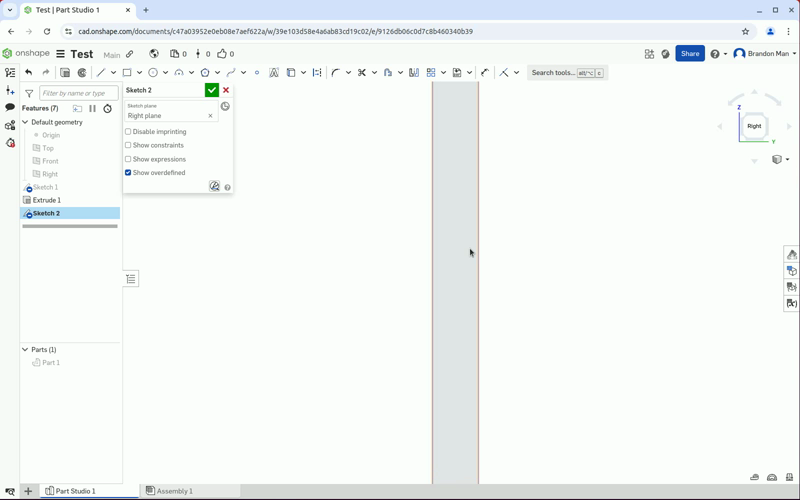
scroll(6)
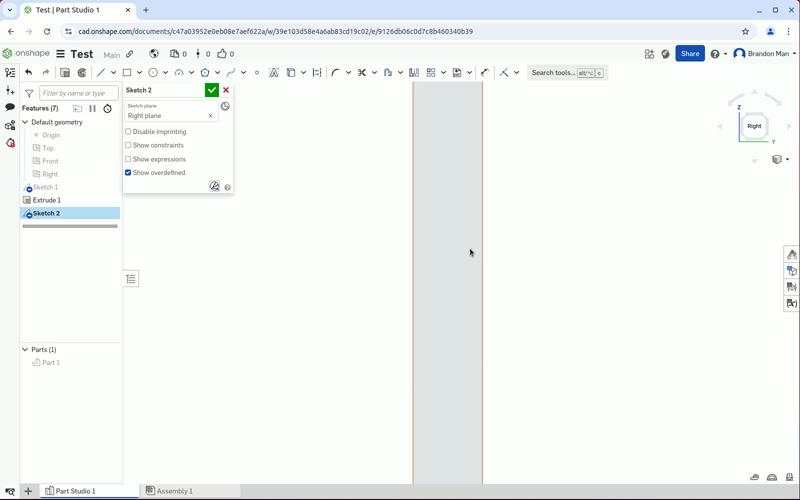
scroll(6)
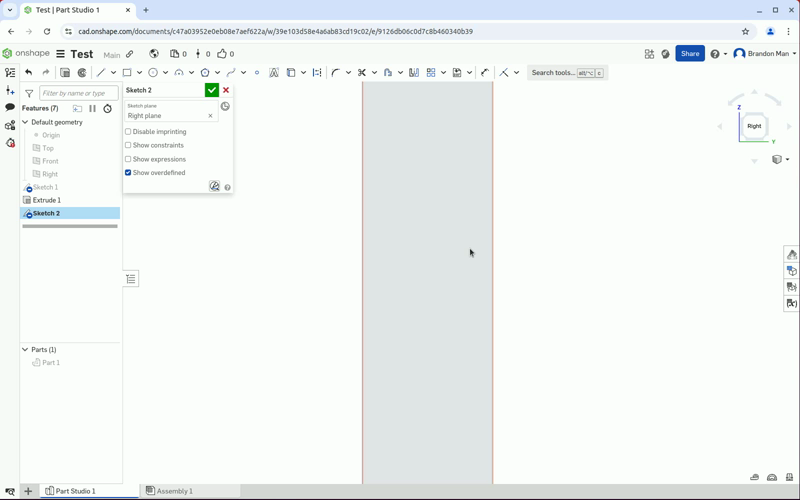
click(470, 248)
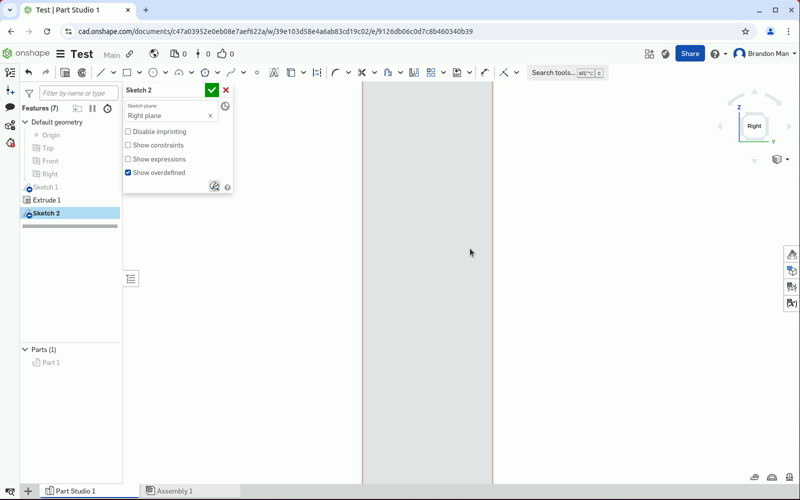
scroll(-6)
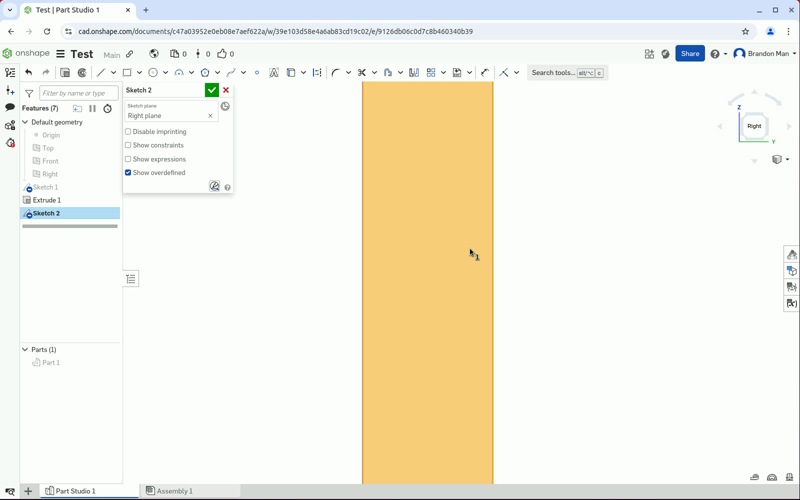
scroll(-6)
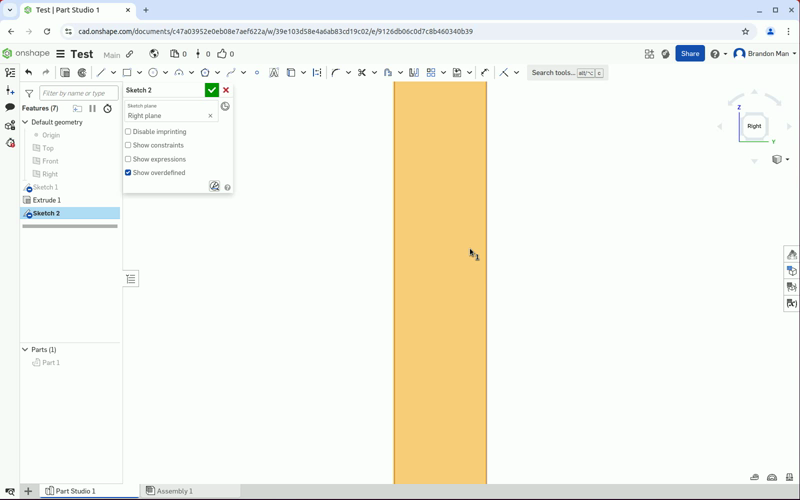
scroll(-6)
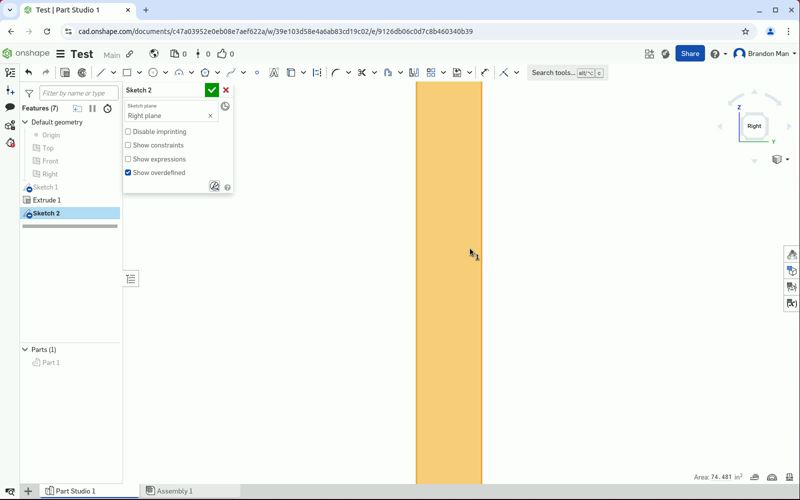
scroll(-6)
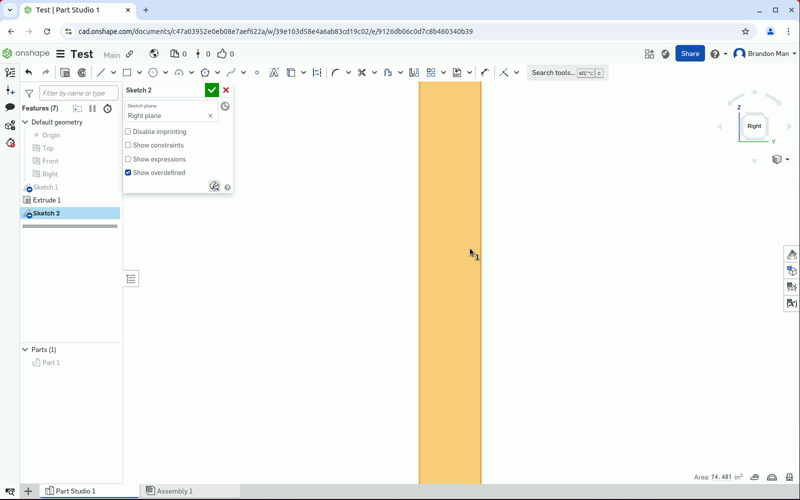
scroll(-6)
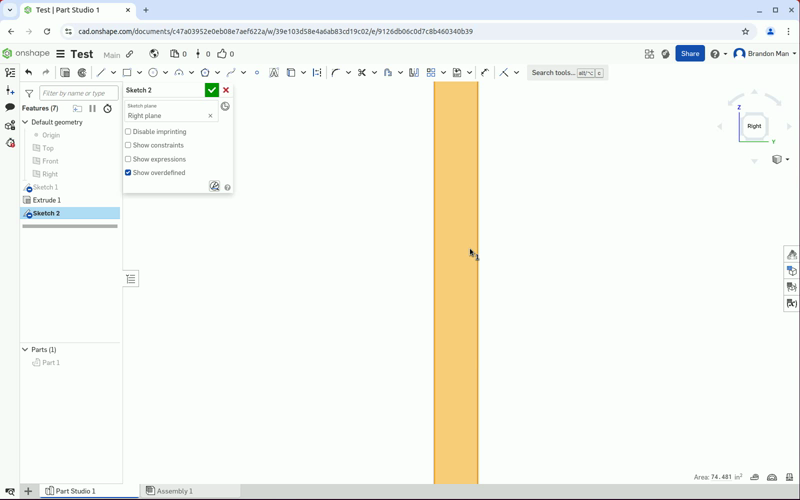
scroll(-6)
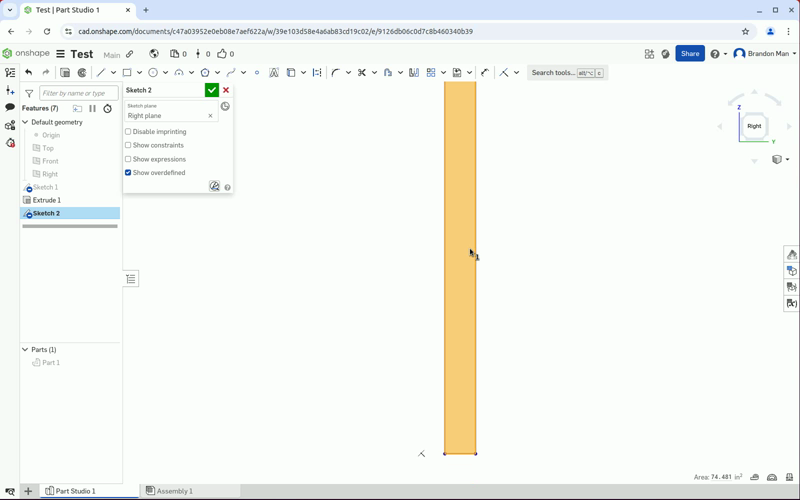
scroll(-6)
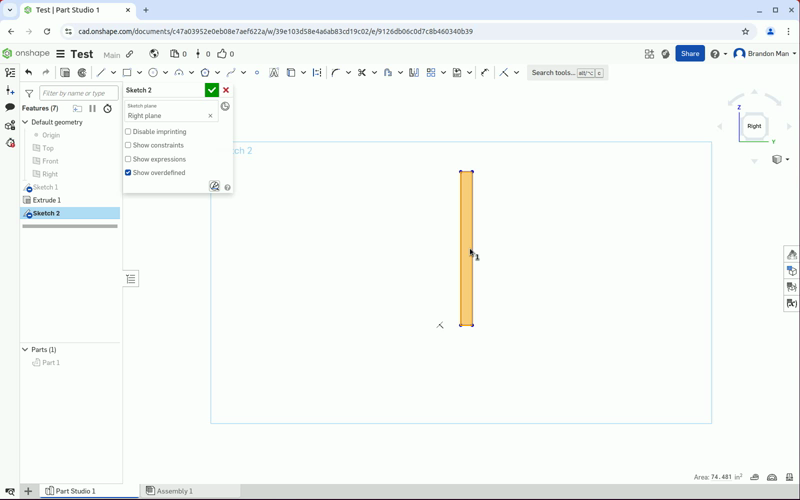
mouse_move(73, 352)
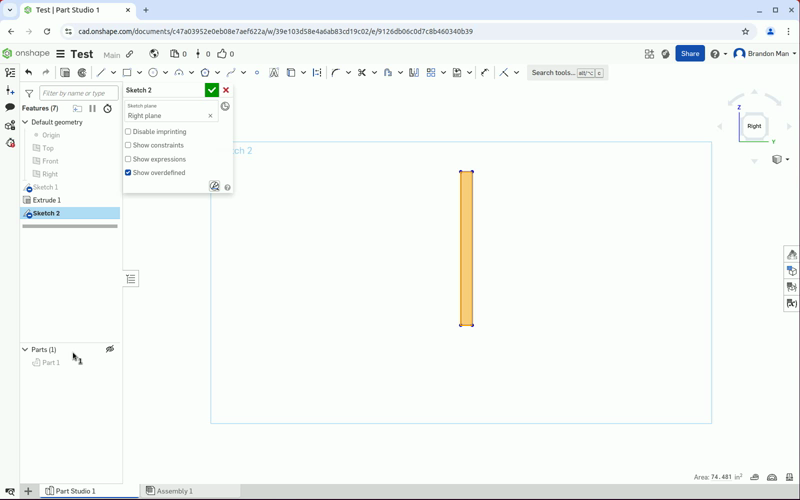
key(shift+y)
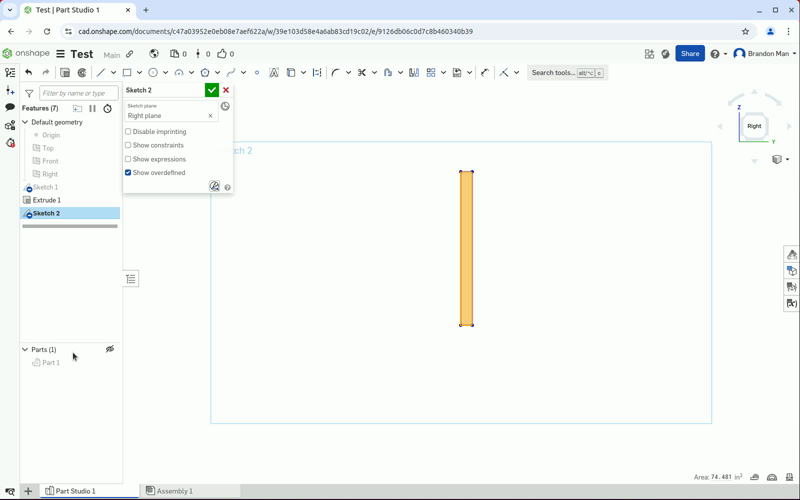
key(shift+e)
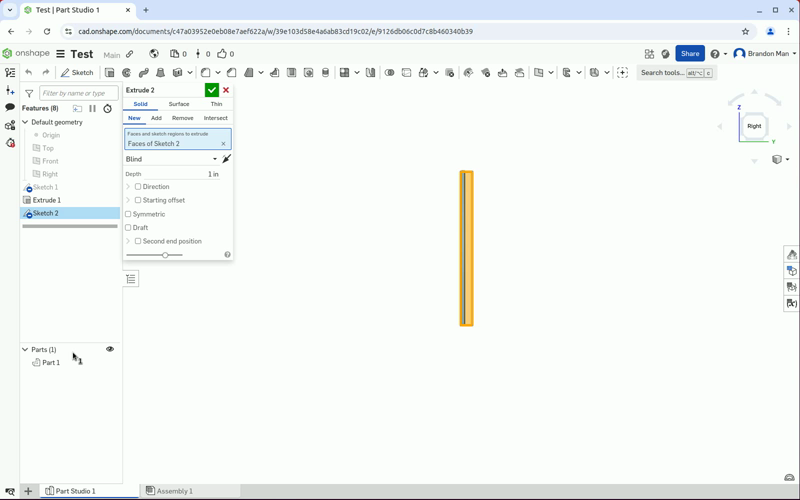
mouse_move(143, 106)
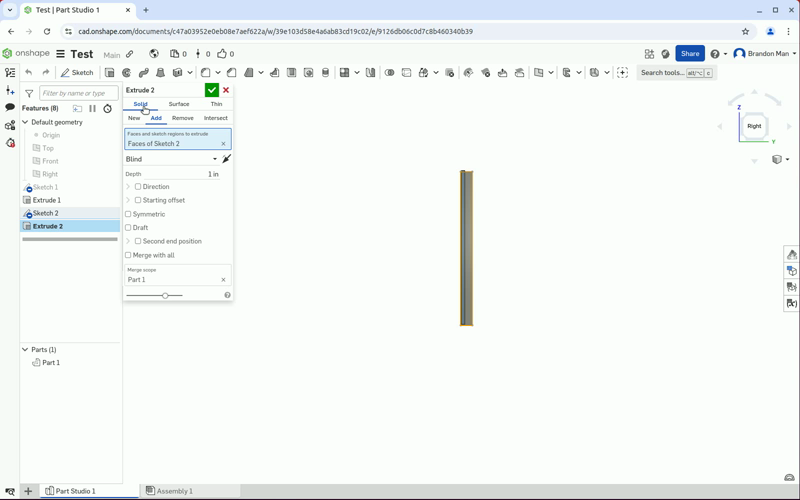
click(143, 106)
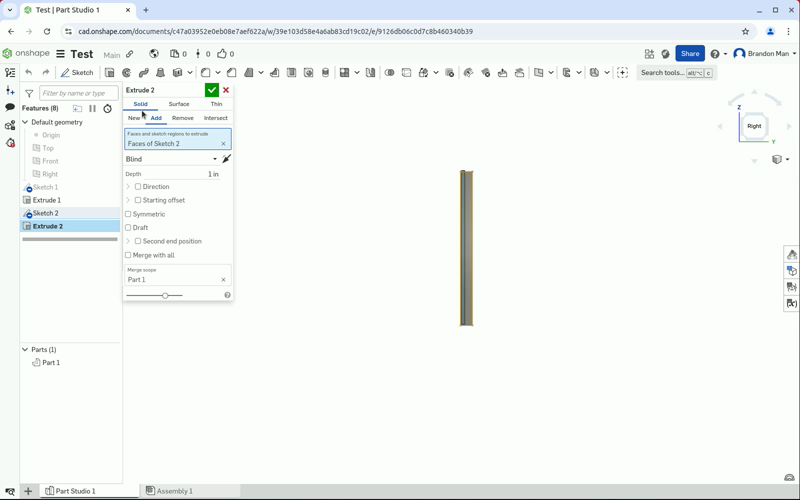
mouse_move(137, 120)
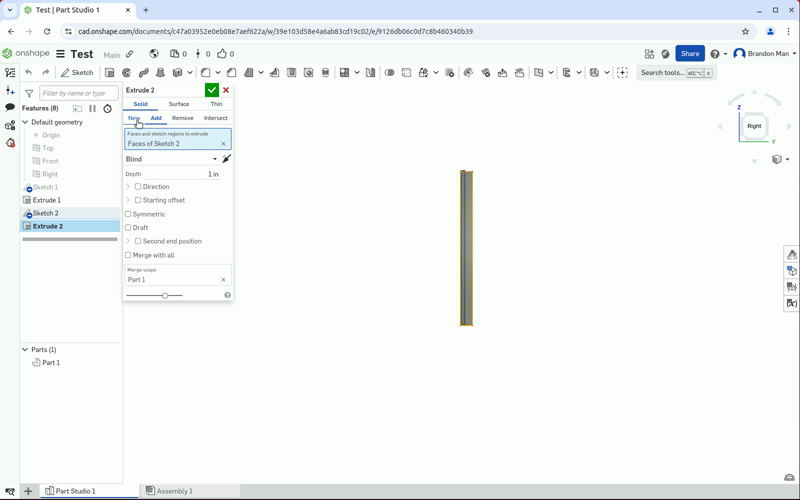
click(137, 120)
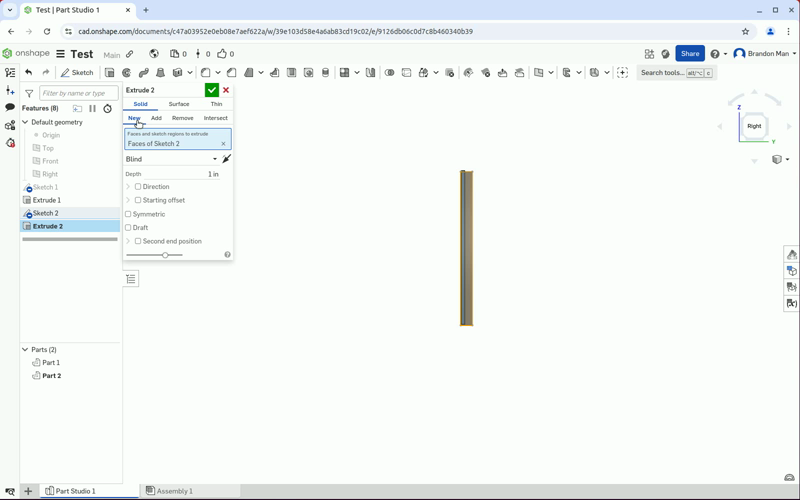
key(tab, 4)
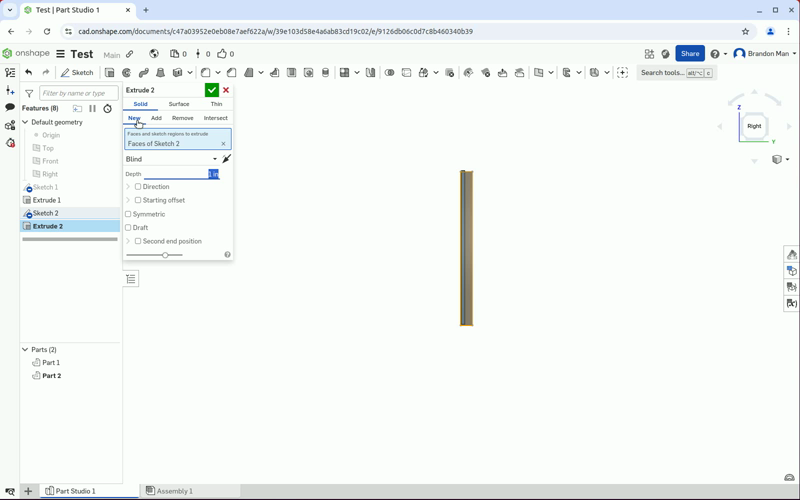
text(1.444)
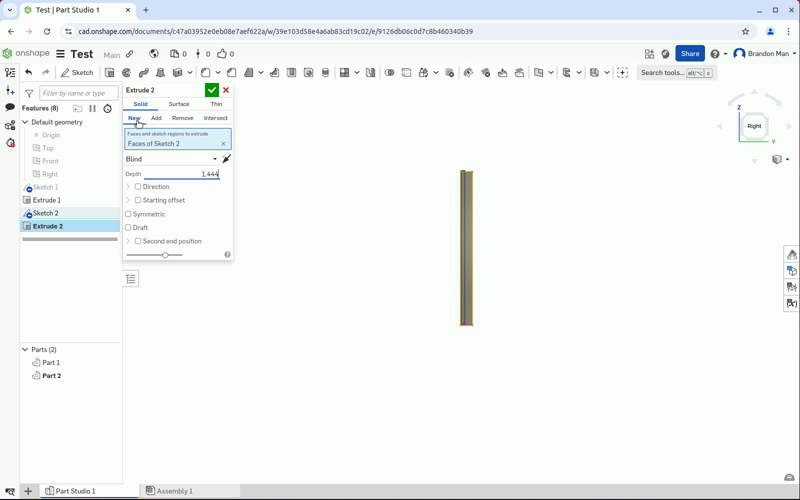
key(enter)
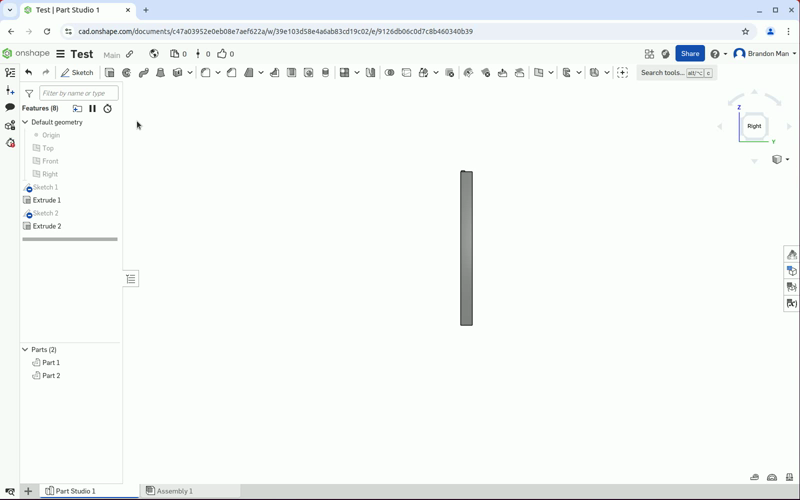
key(shift+h)
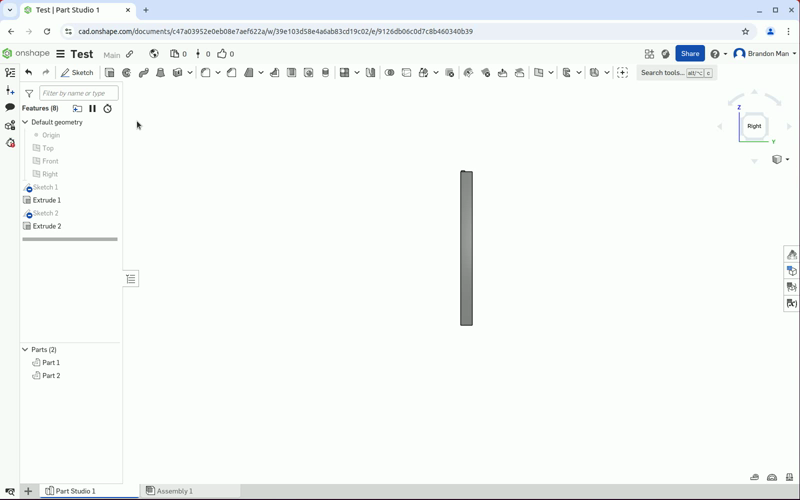
key(shift+h)
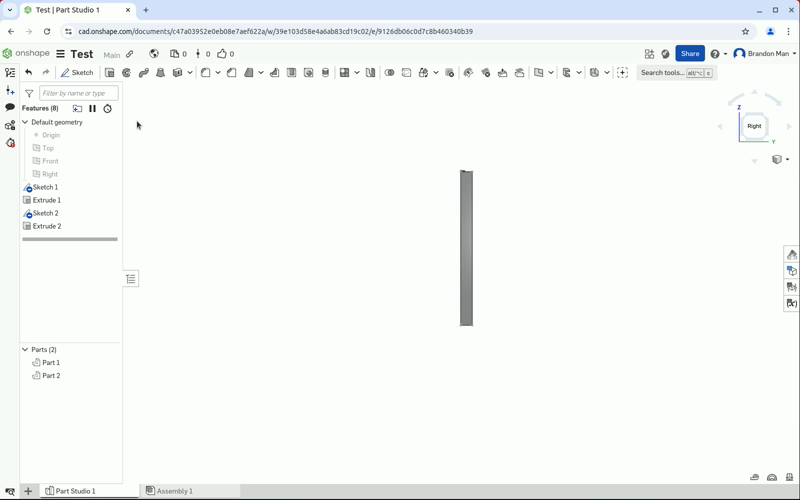
key(shift+7)
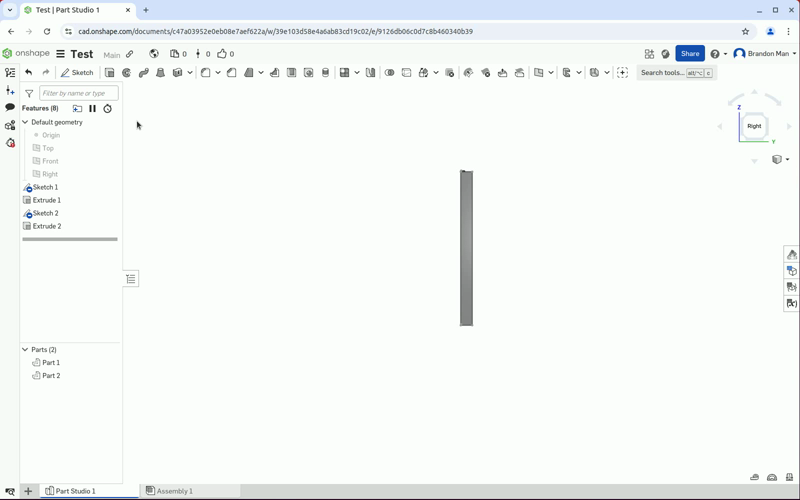
key(right, 2)
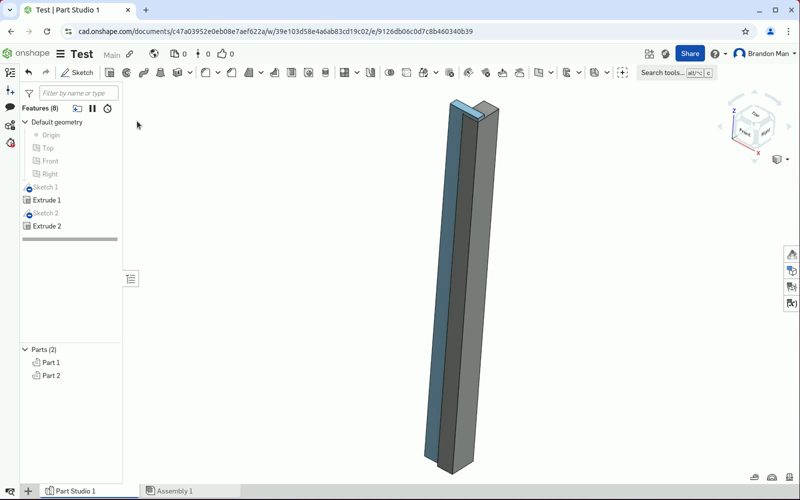
key(down, 2)
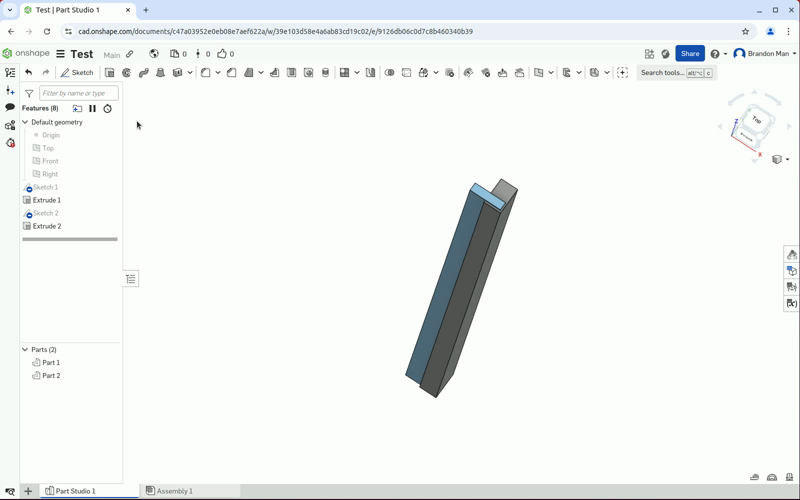
key(up, 2)
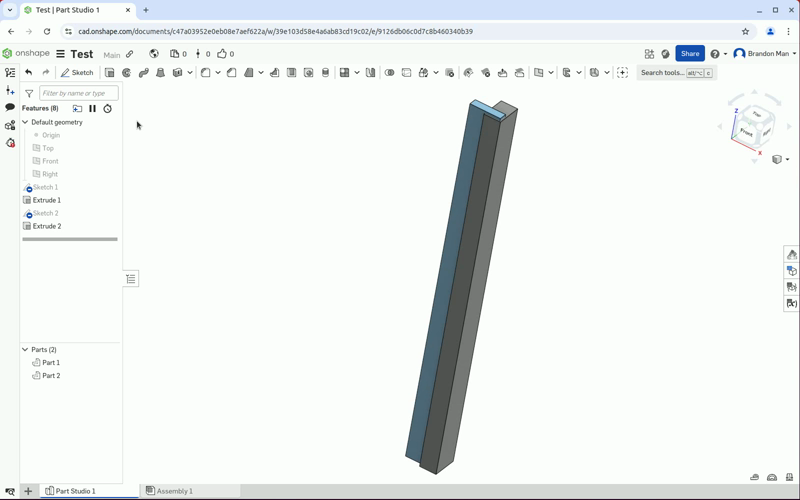
key(left, 2)
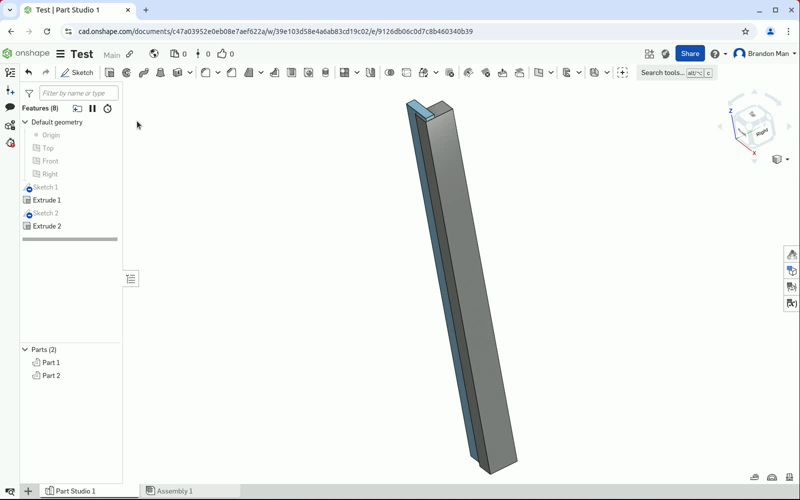
mouse_move(73, 189)
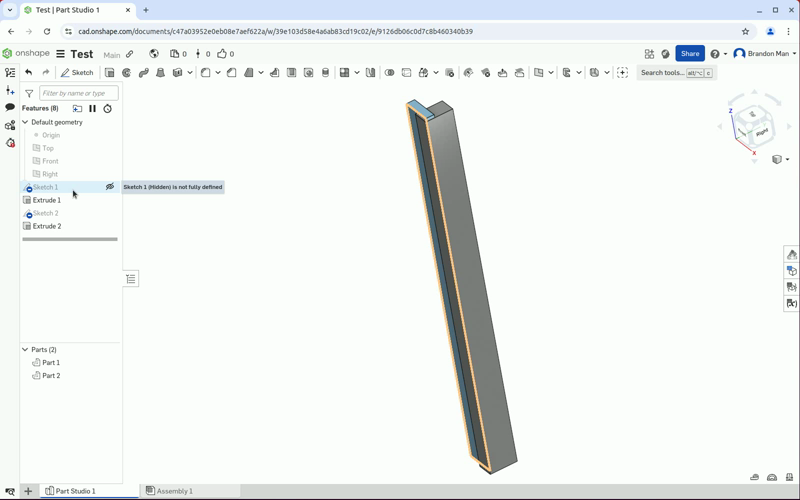
click(73, 189)